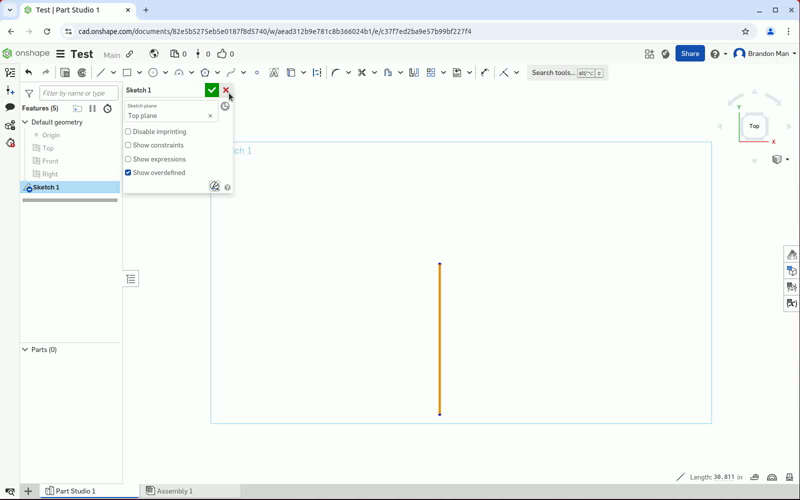
key(shift+h)
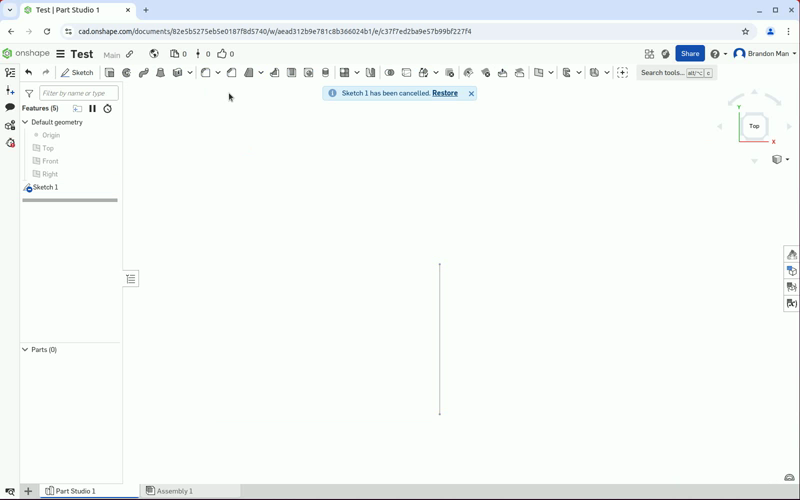
key(shift+s)
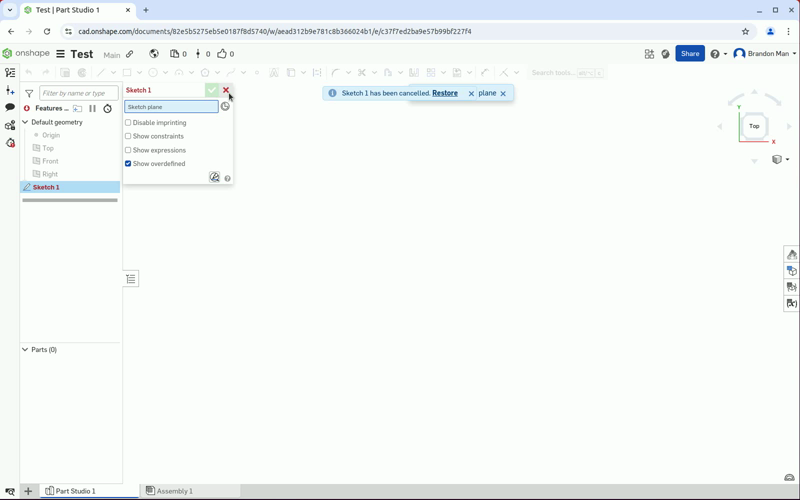
mouse_move(73, 150)
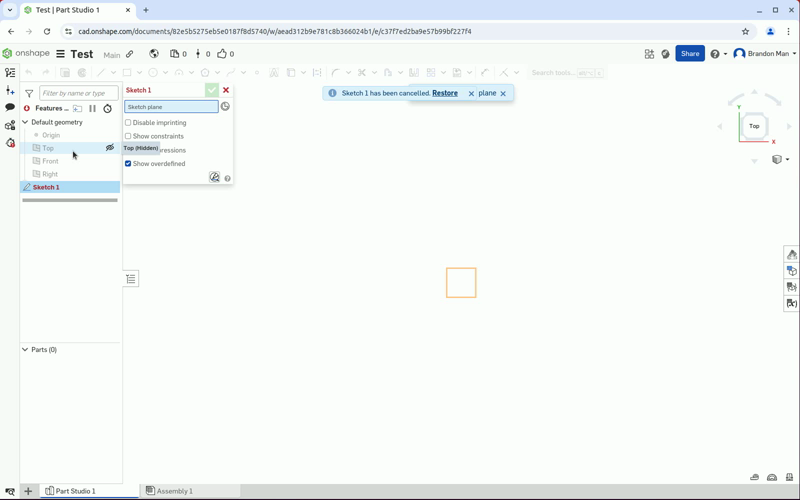
click(73, 150)
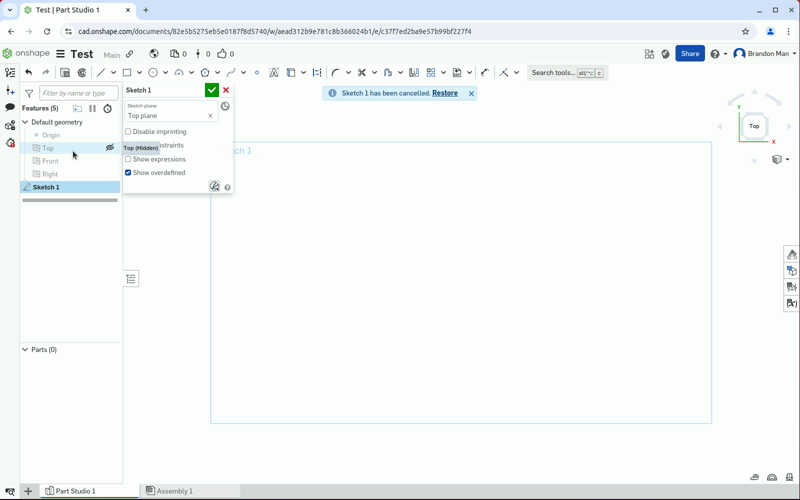
mouse_move(73, 352)
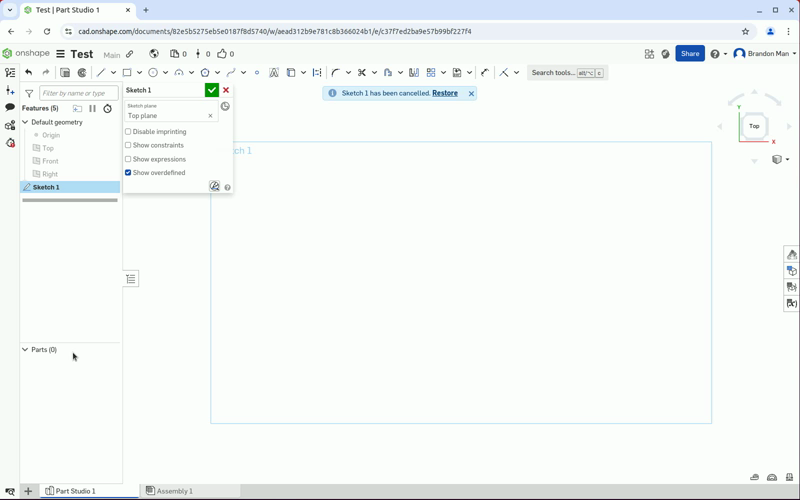
key(y)
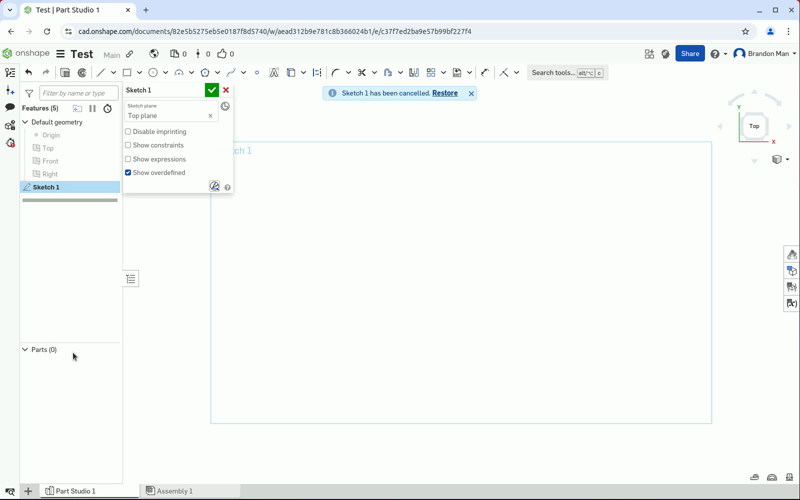
key(l)
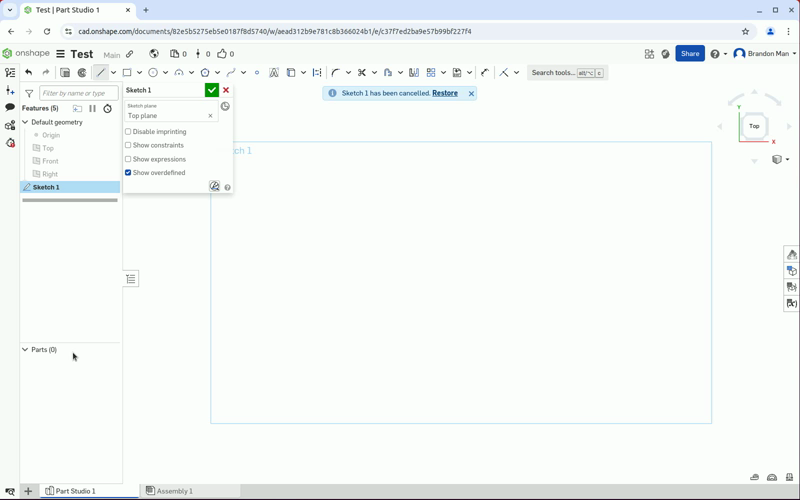
key_down(shift)
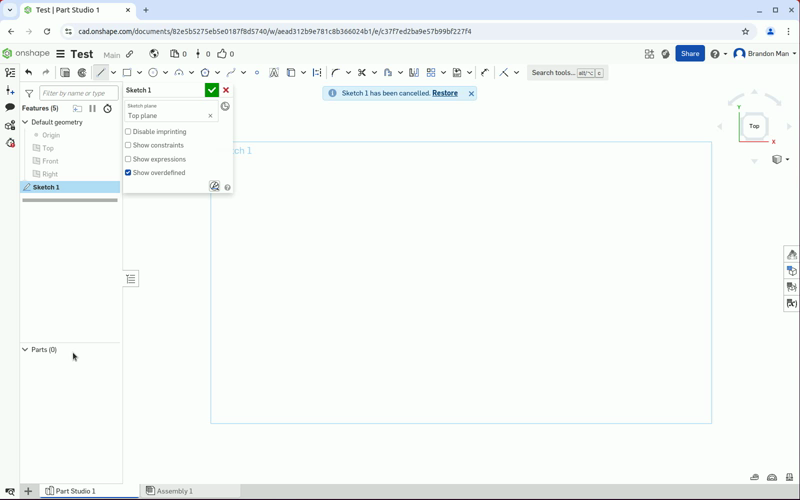
mouse_move(359, 286)
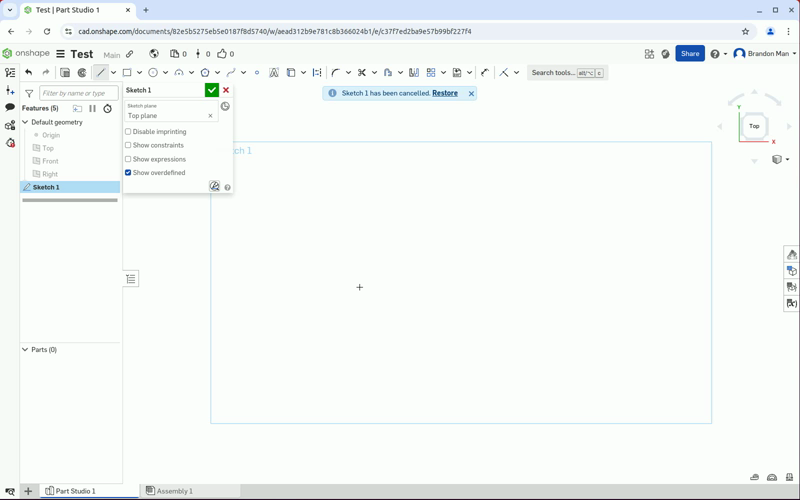
click(359, 286)
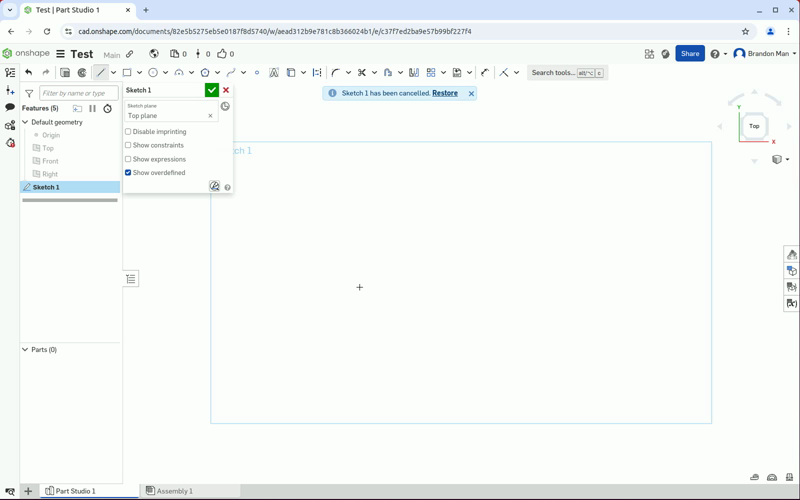
key_up(shift)
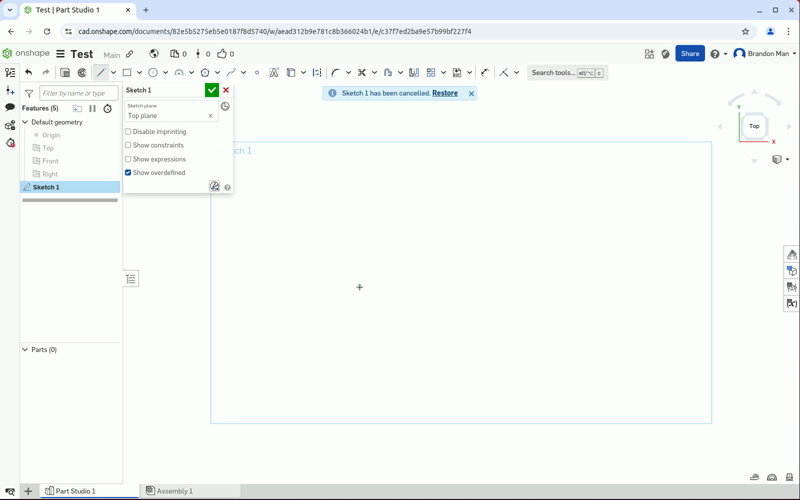
key_down(shift)
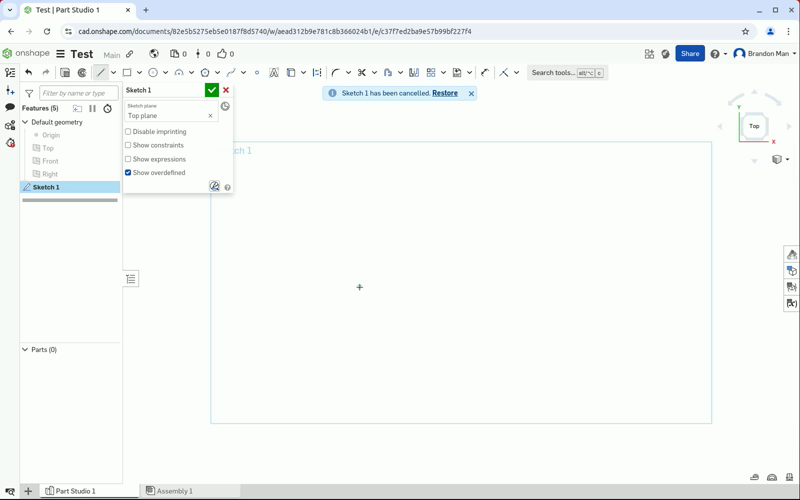
mouse_move(412, 370)
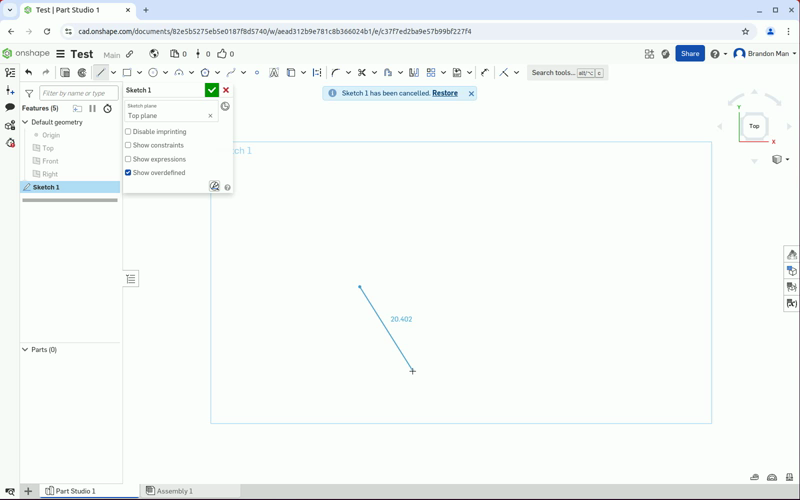
click(412, 370)
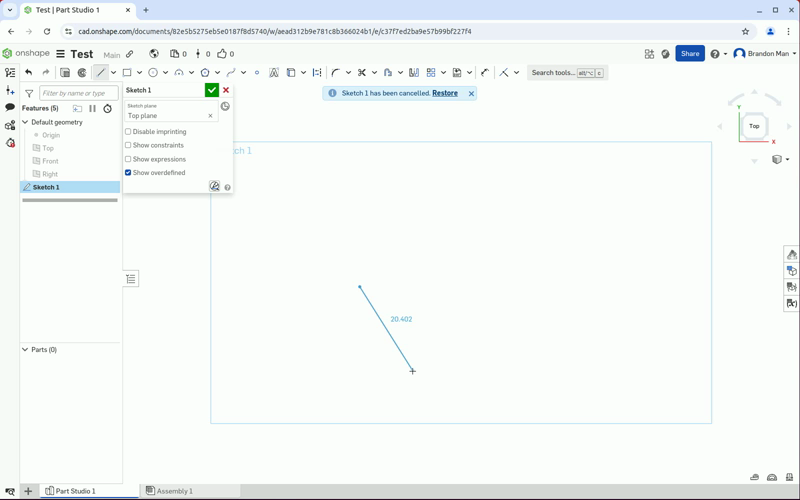
key_up(shift)
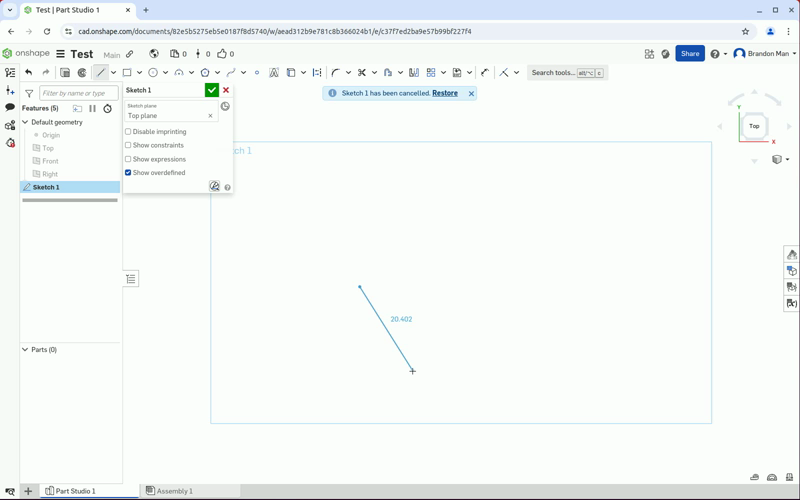
key_down(shift)
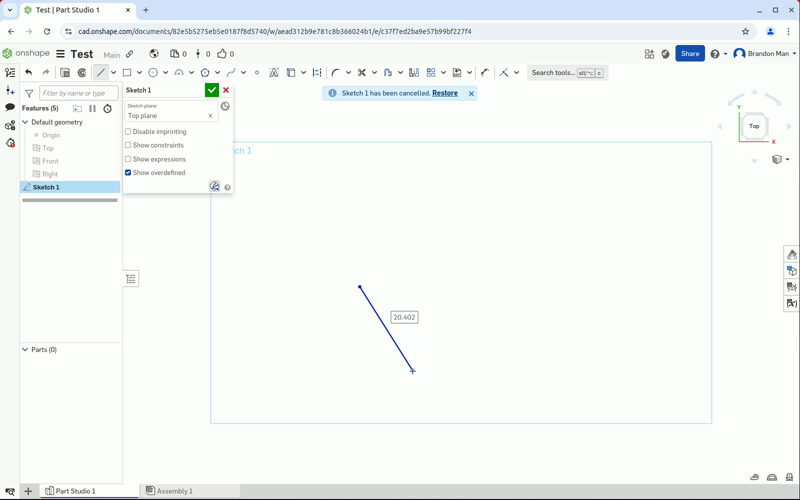
mouse_move(514, 368)
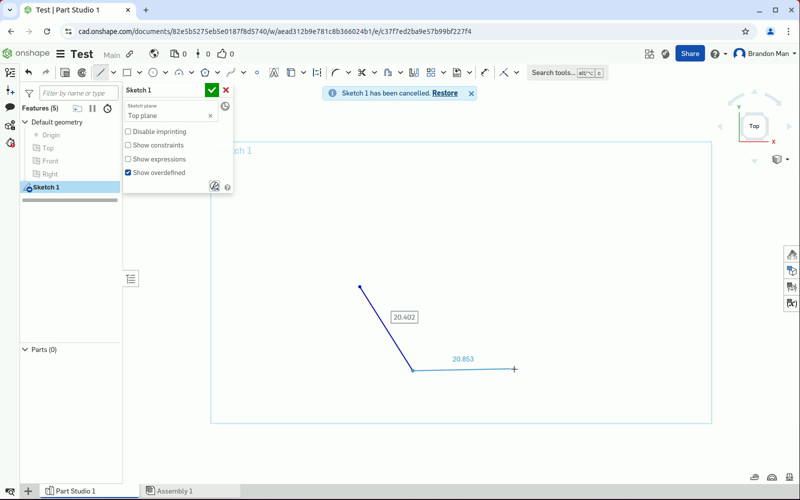
click(514, 368)
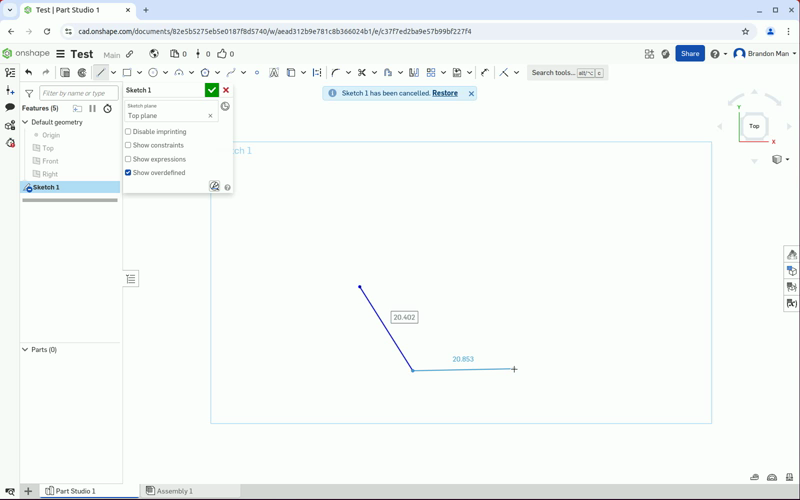
key_up(shift)
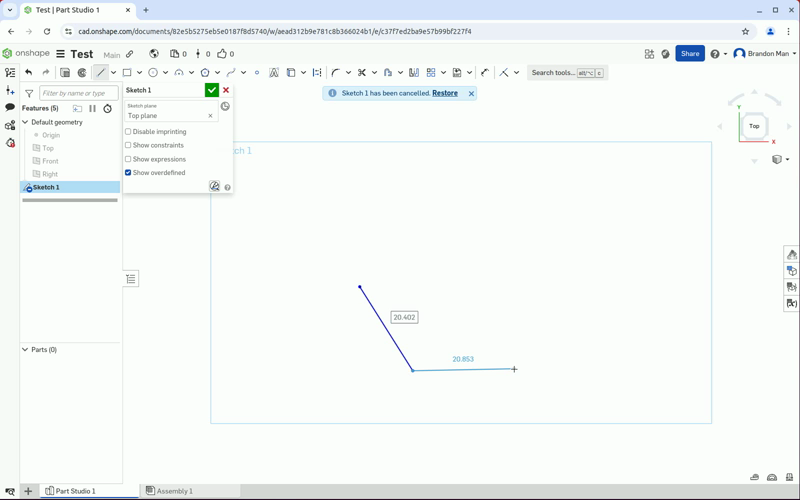
key_down(shift)
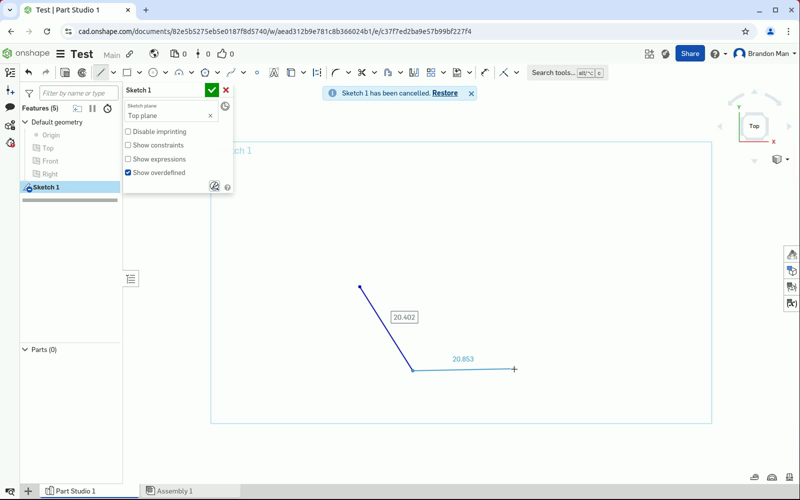
mouse_move(560, 279)
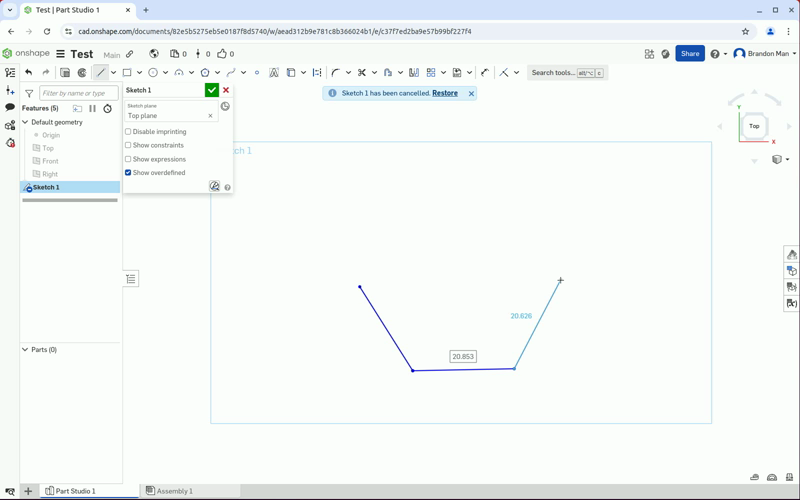
click(560, 279)
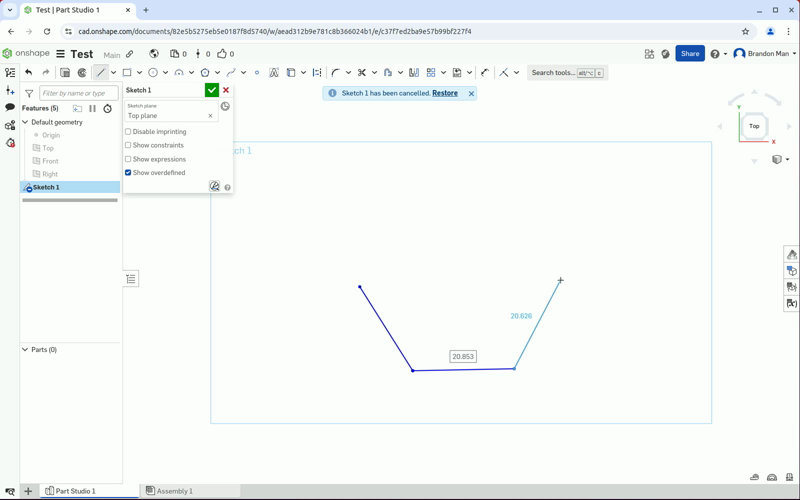
key_up(shift)
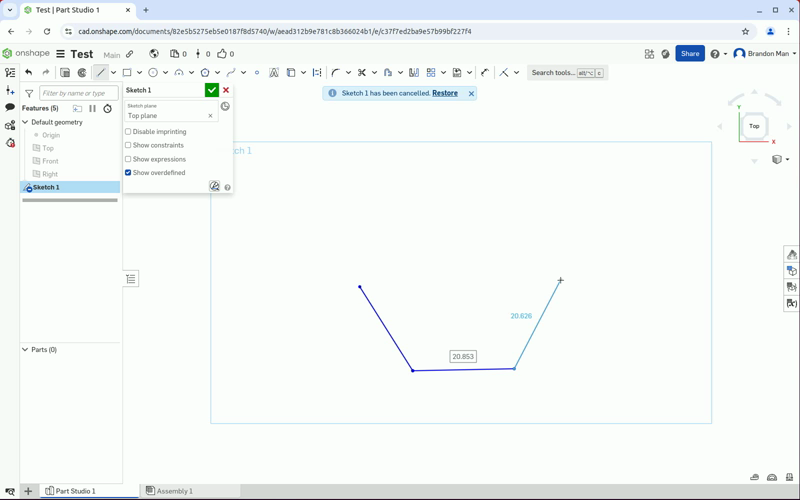
key_down(shift)
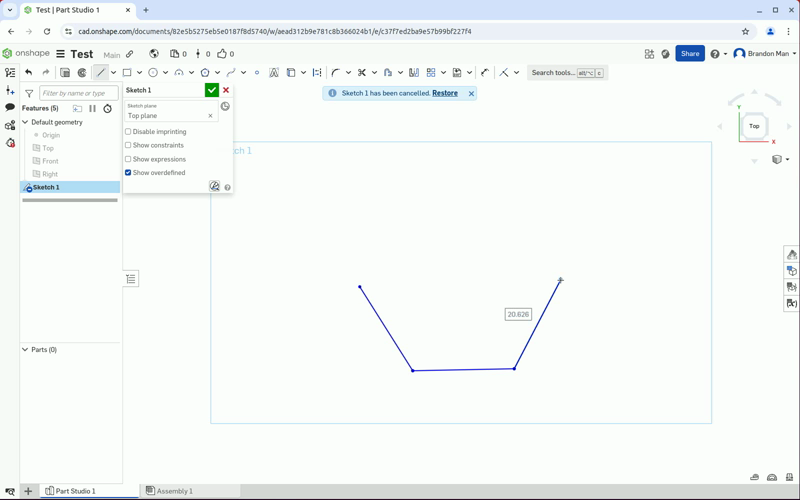
mouse_move(507, 193)
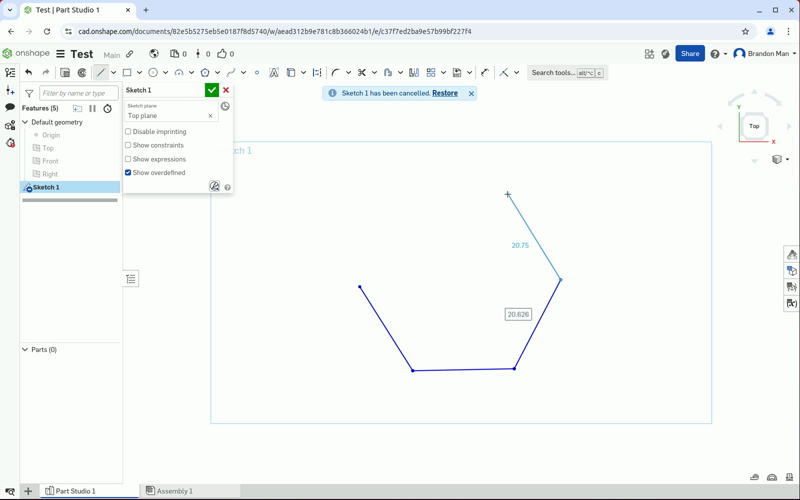
click(507, 193)
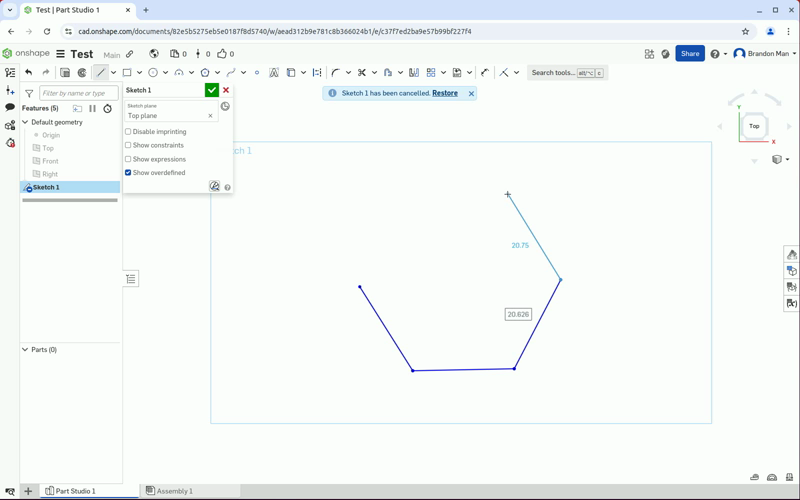
key_up(shift)
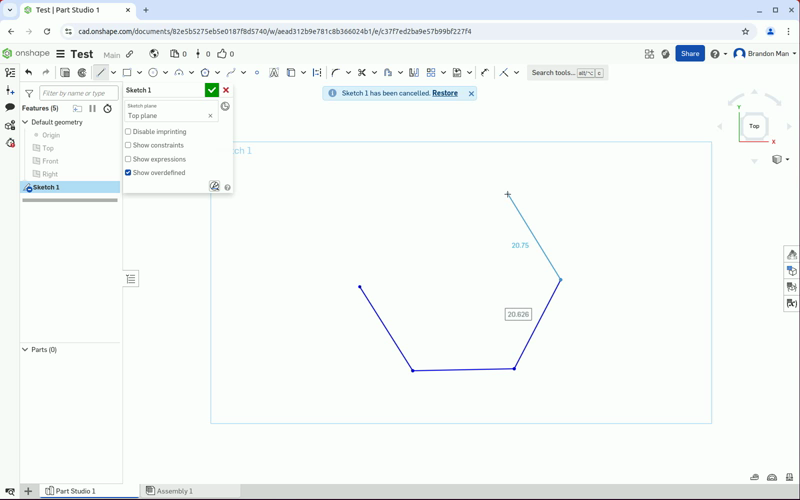
key_down(shift)
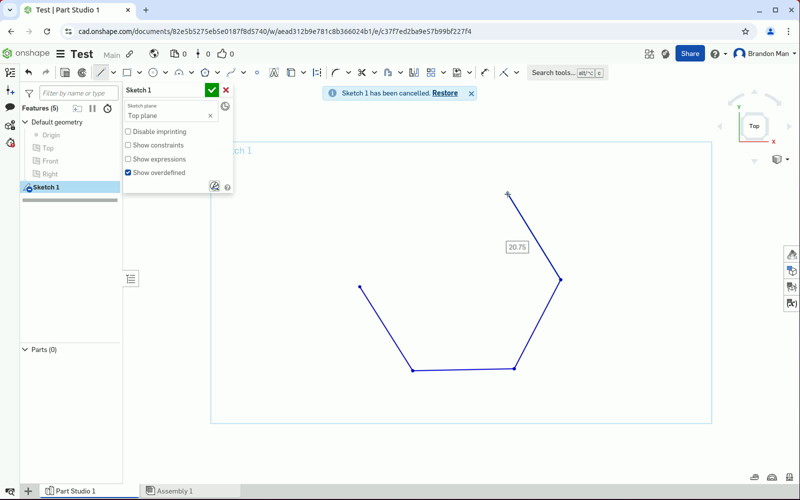
mouse_move(406, 197)
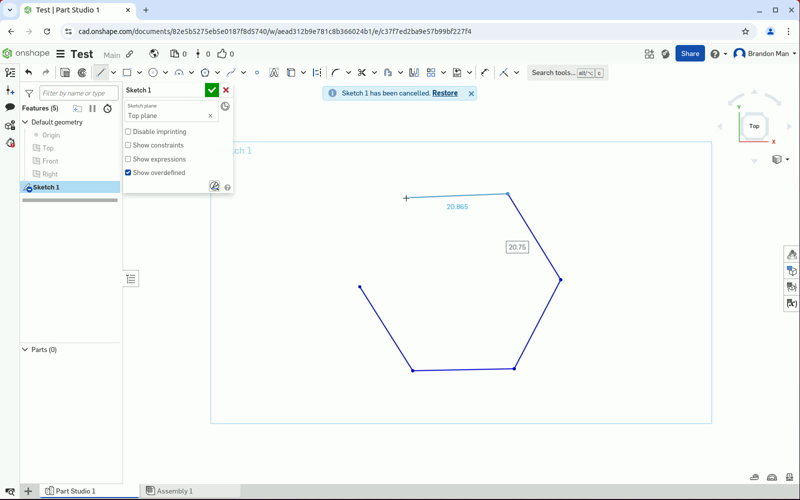
click(406, 197)
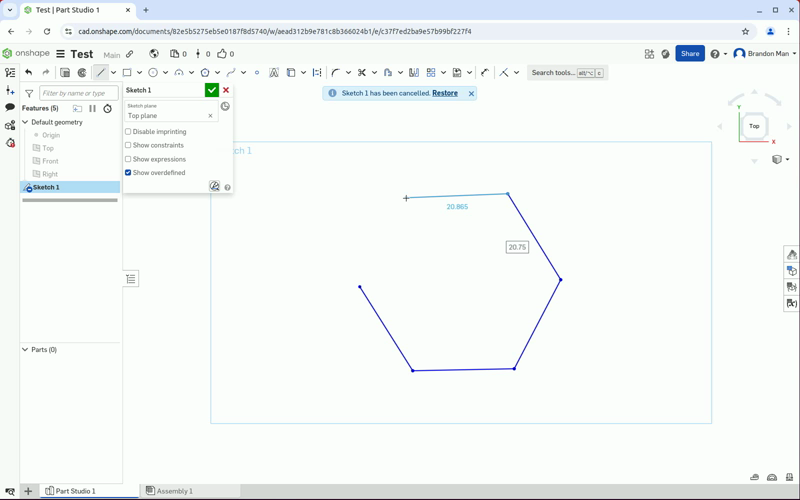
key_up(shift)
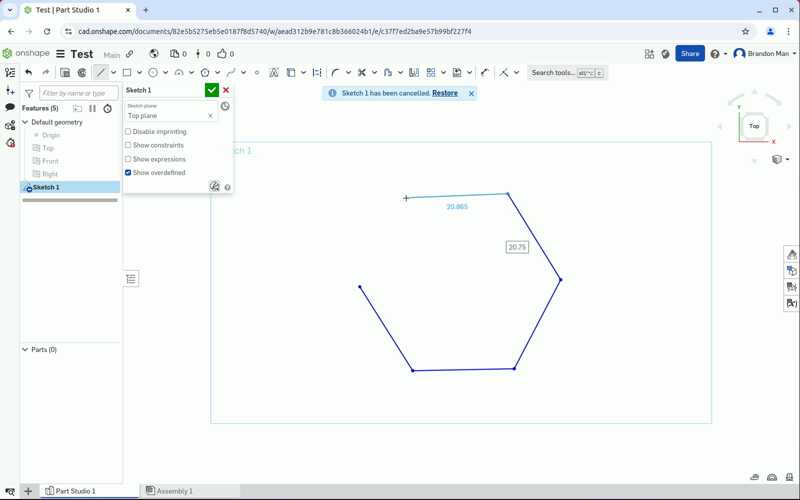
key_down(shift)
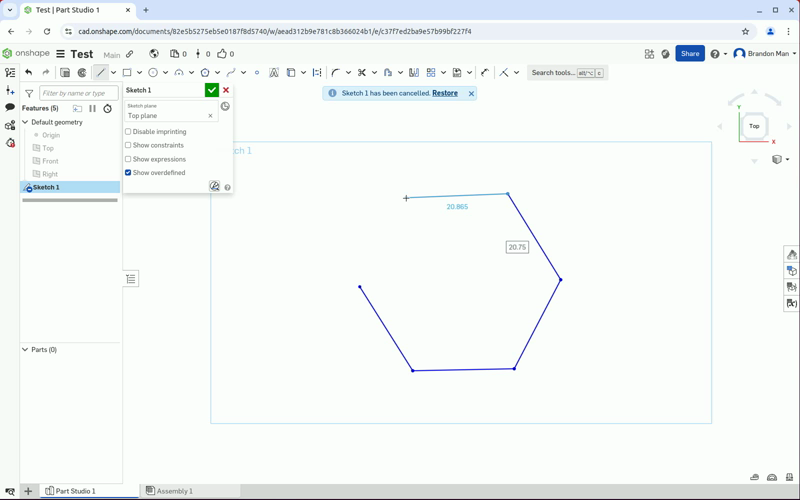
mouse_move(359, 286)
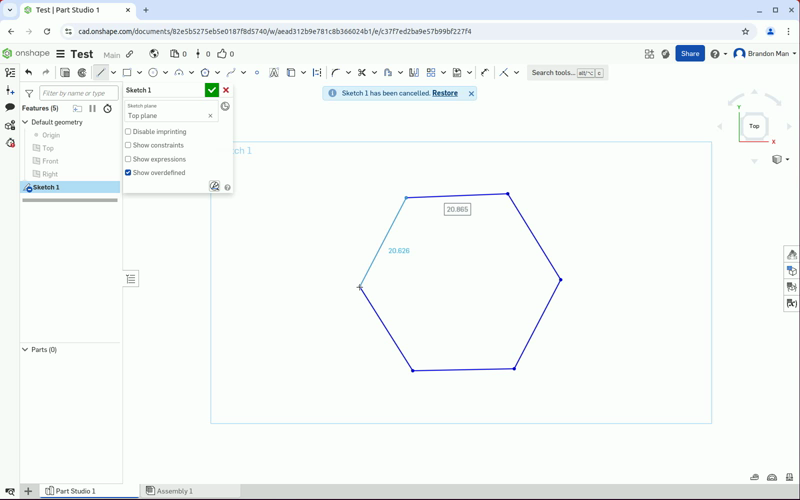
key_up(shift)
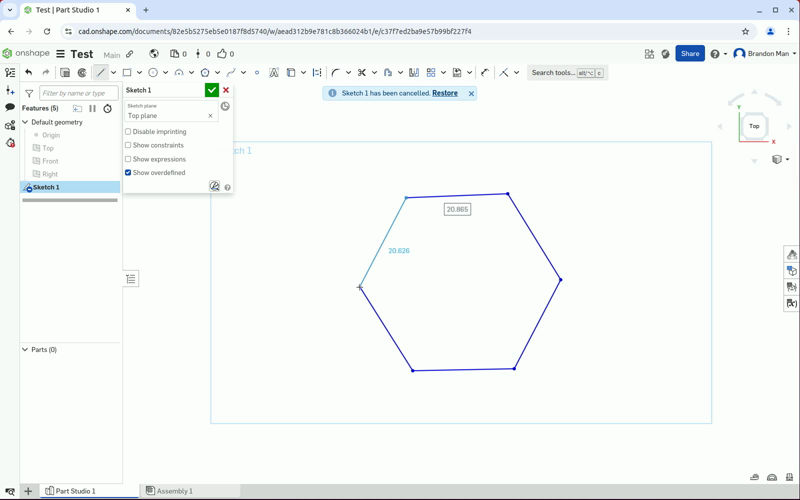
click(359, 286)
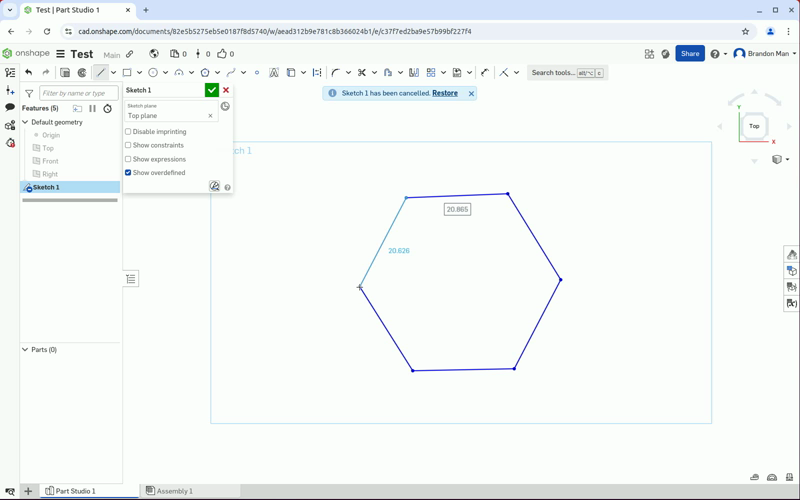
key(esc)
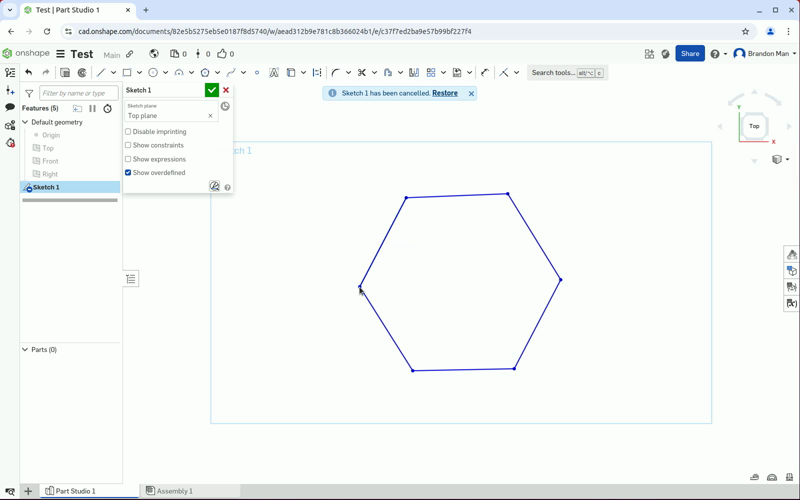
mouse_move(479, 335)
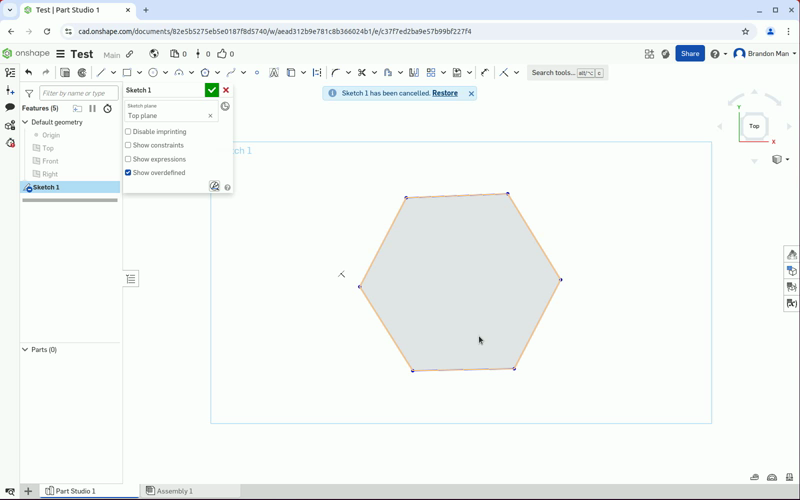
click(479, 335)
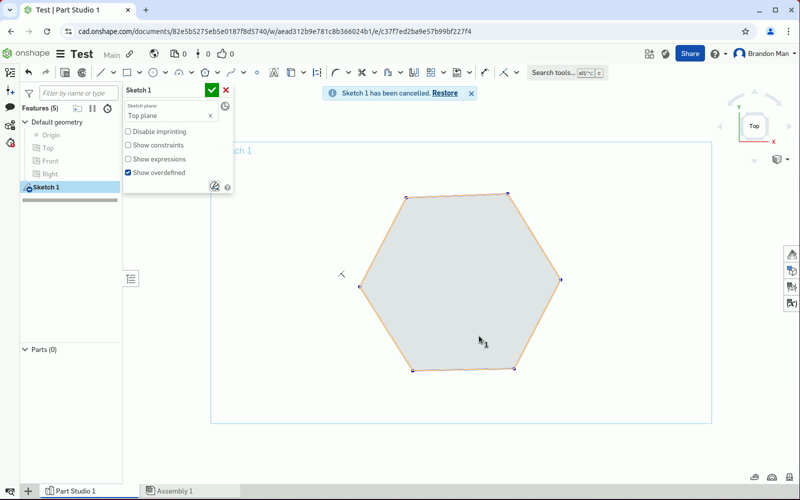
mouse_move(73, 352)
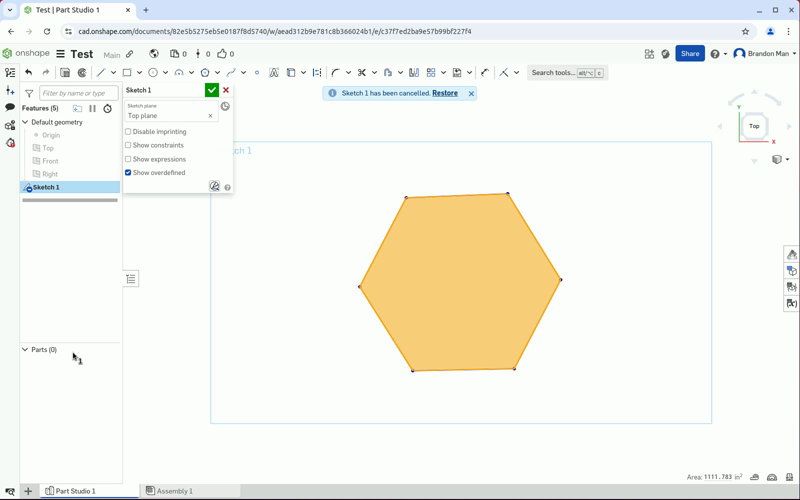
key(shift+y)
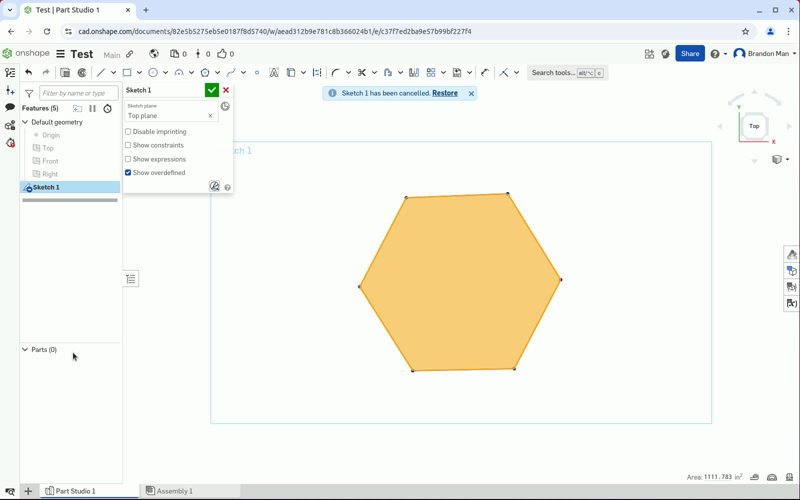
key(shift+e)
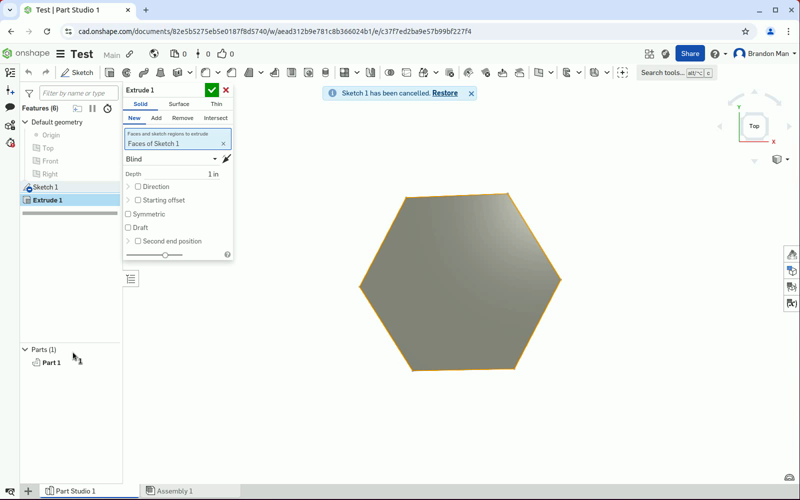
mouse_move(143, 106)
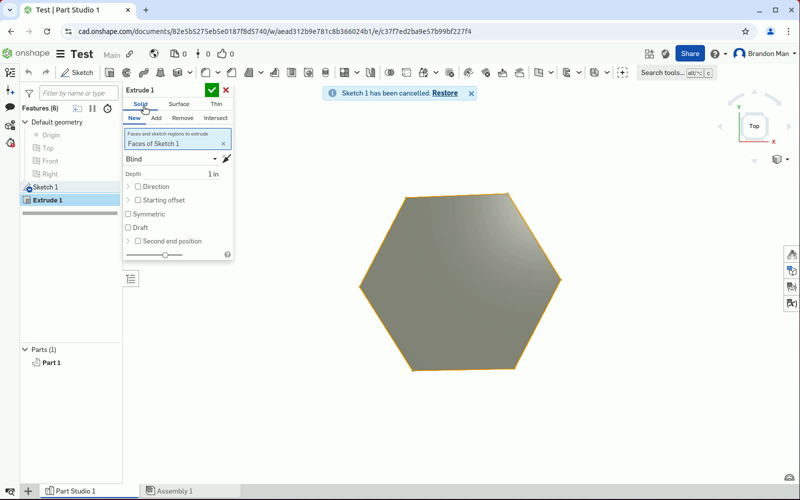
click(143, 106)
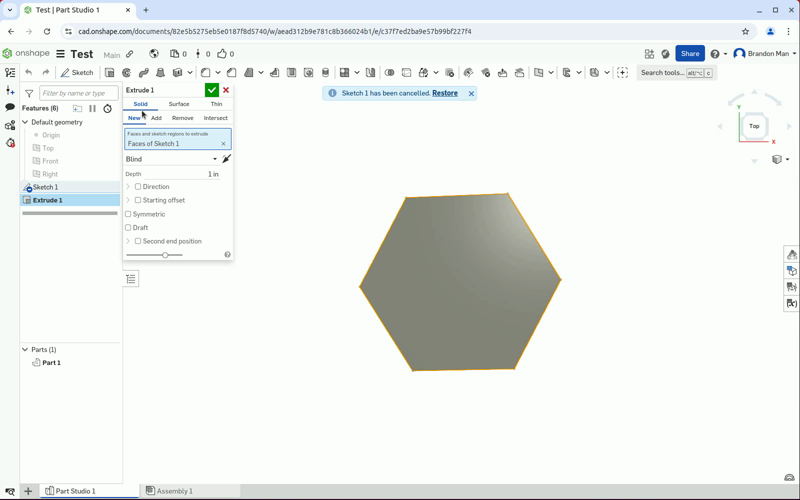
mouse_move(137, 120)
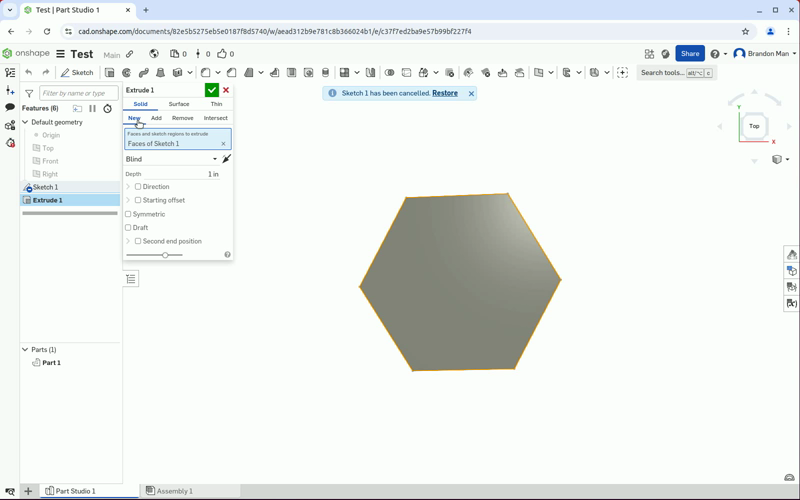
click(137, 120)
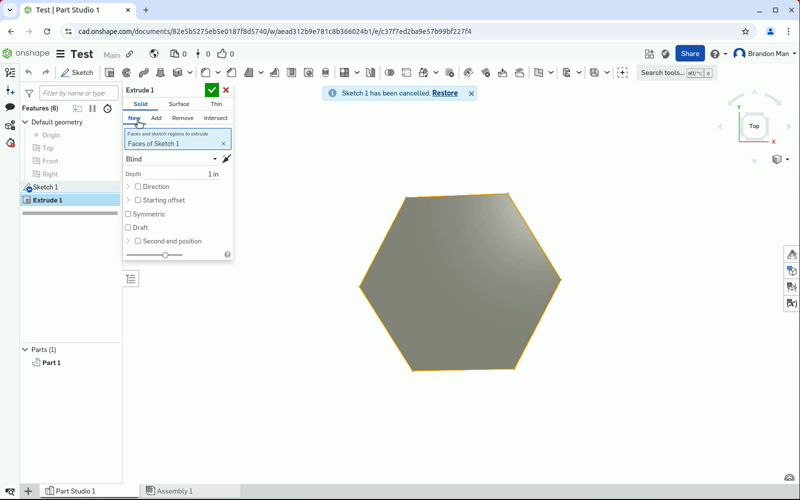
key(tab, 4)
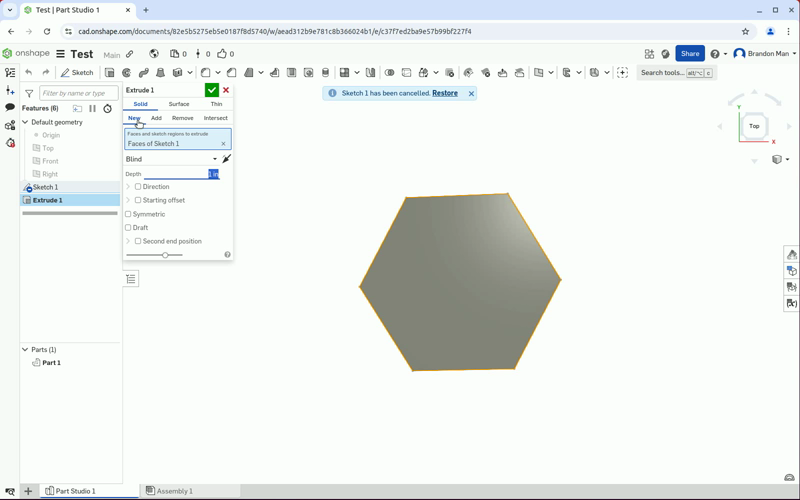
text(10.351)
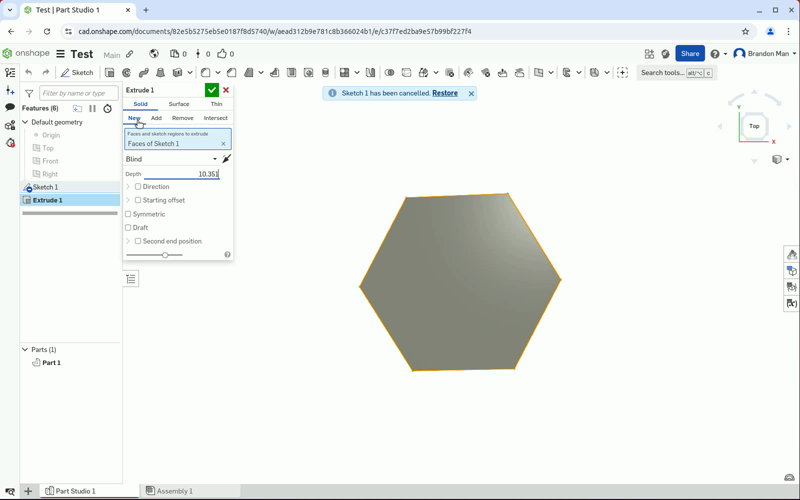
key(enter)
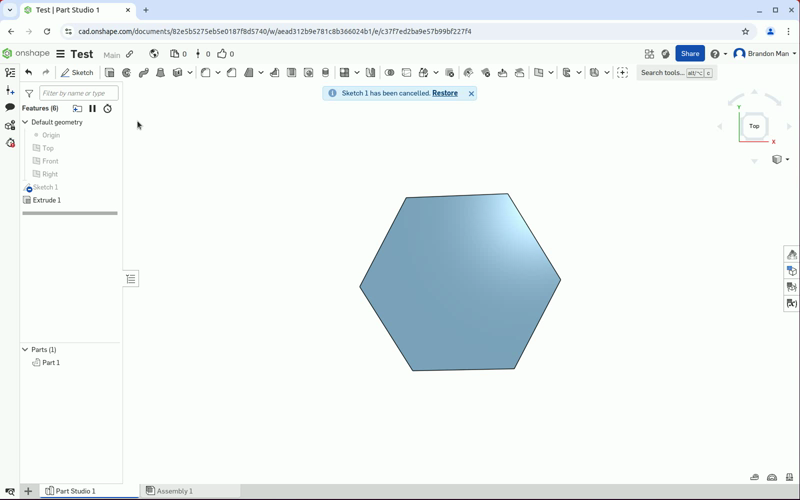
key(shift+h)
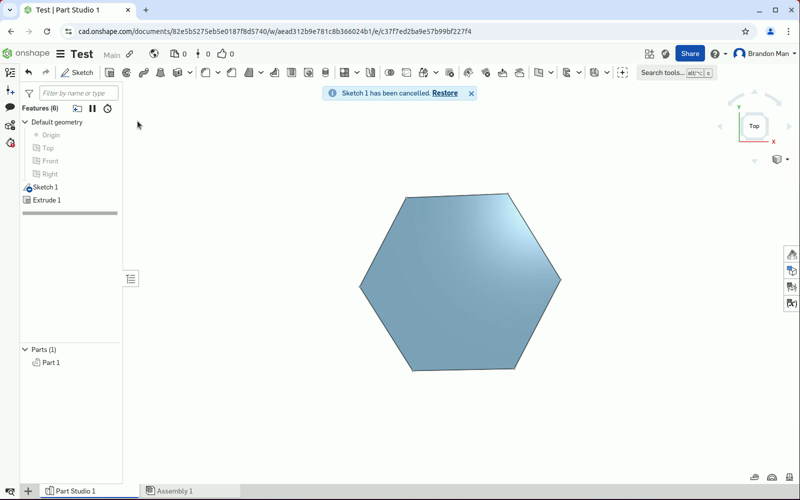
key(shift+h)
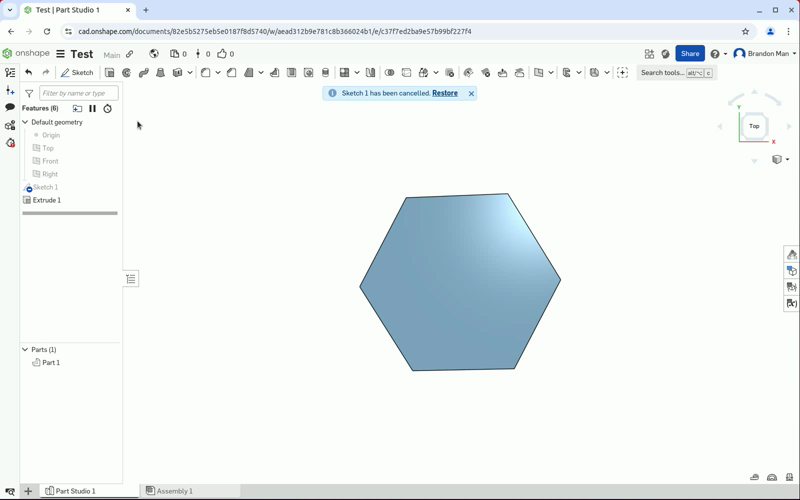
mouse_move(73, 189)
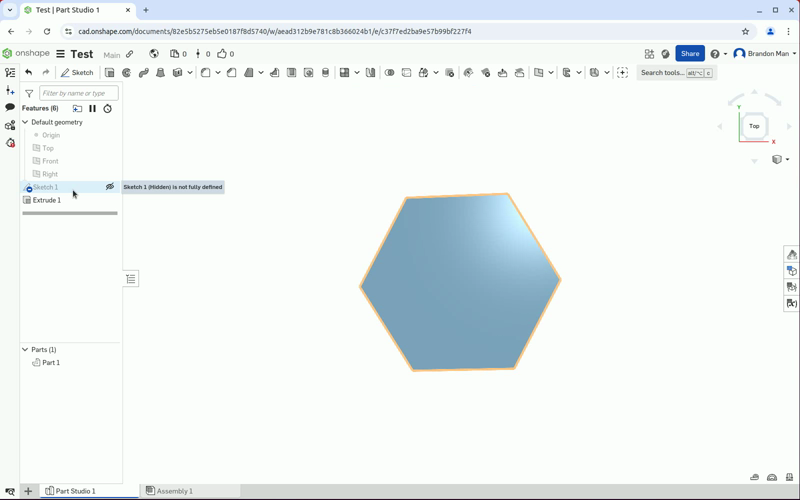
click(73, 189)
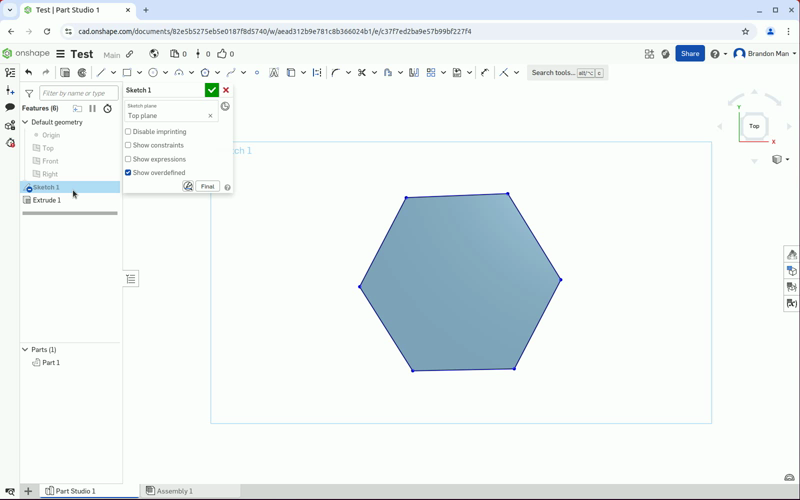
mouse_move(229, 92)
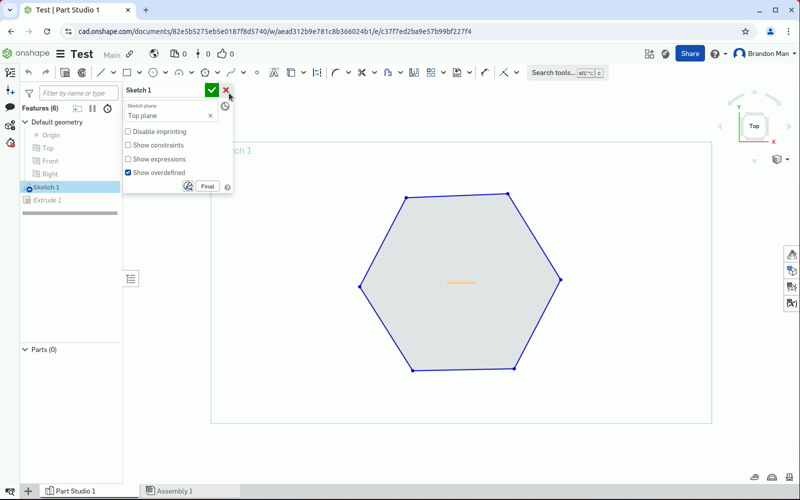
click(229, 92)
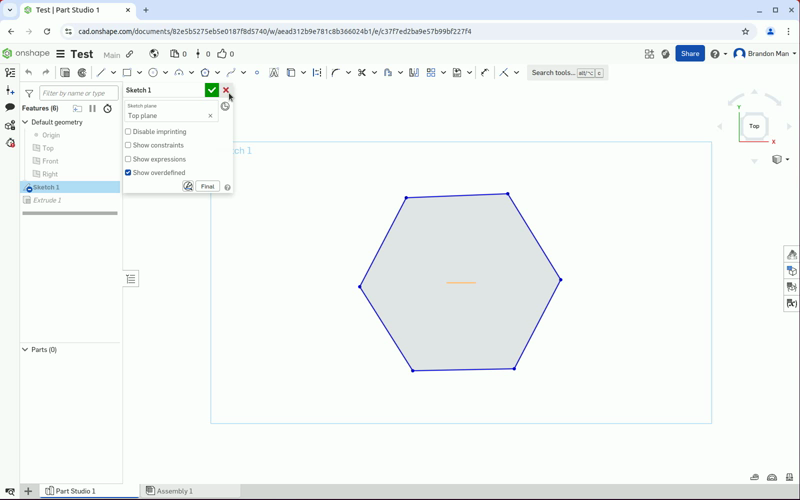
key(shift+s)
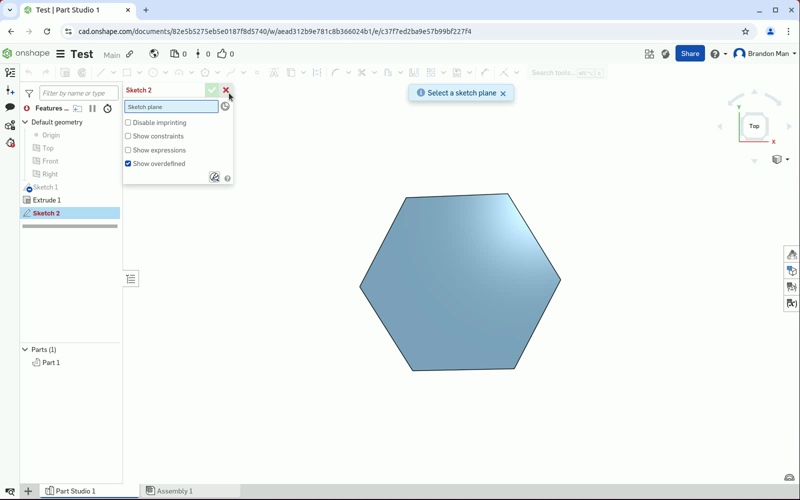
mouse_move(73, 150)
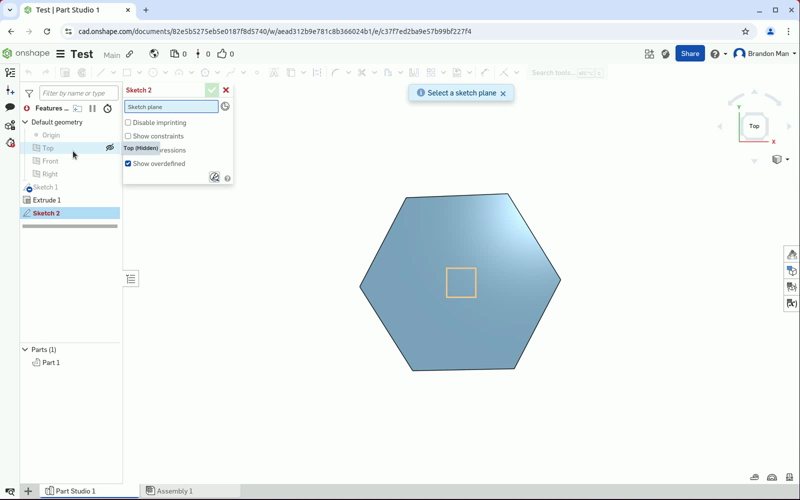
click(73, 150)
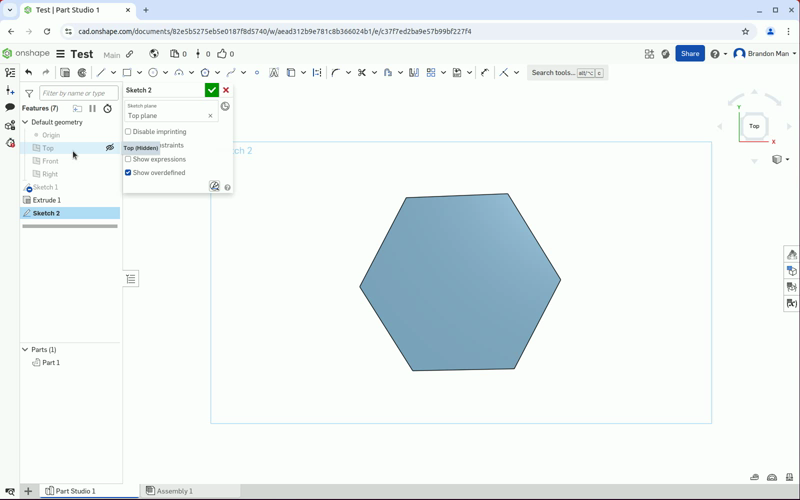
mouse_move(73, 352)
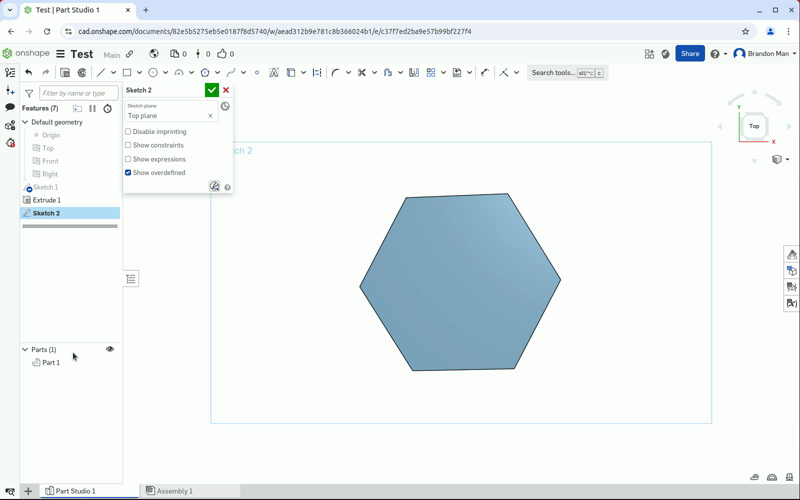
key(y)
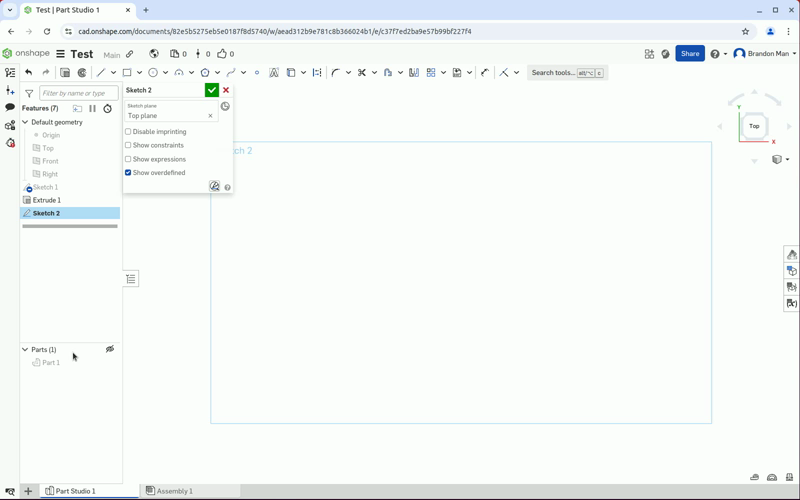
key(l)
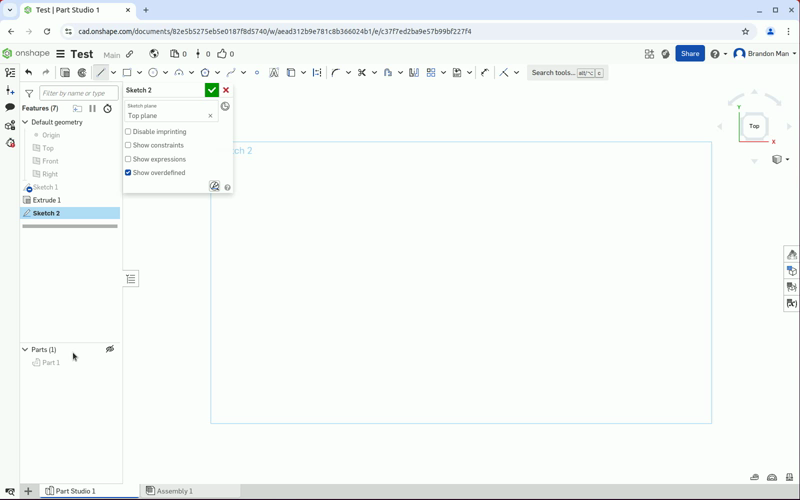
key_down(shift)
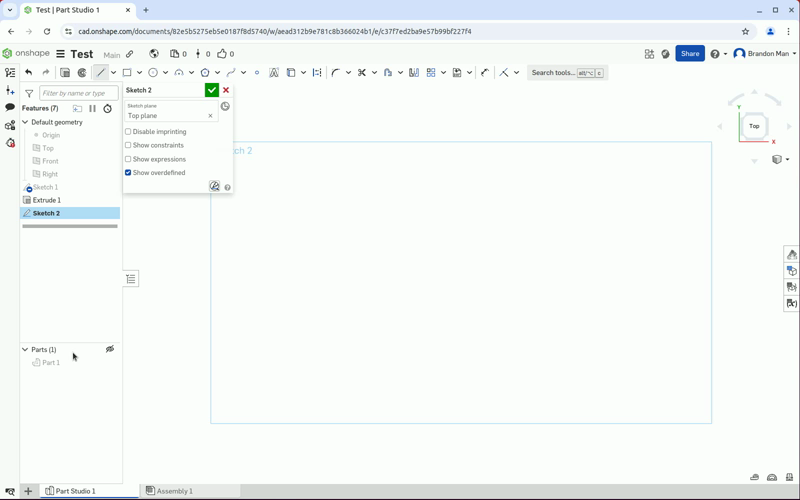
mouse_move(348, 287)
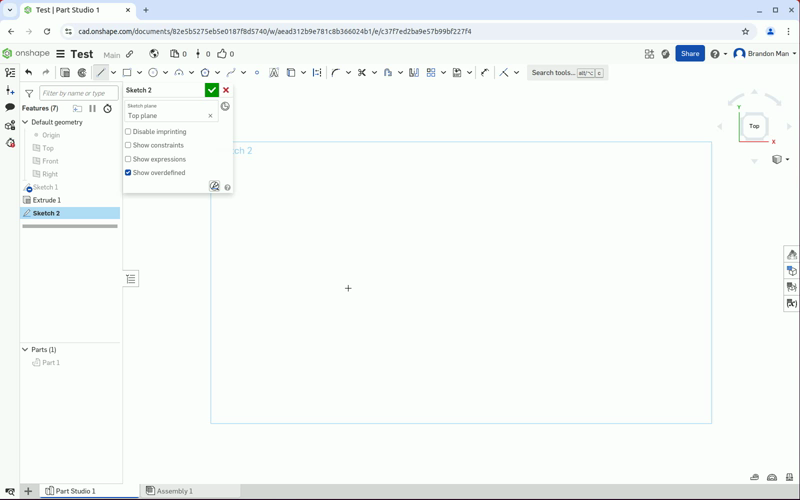
click(348, 287)
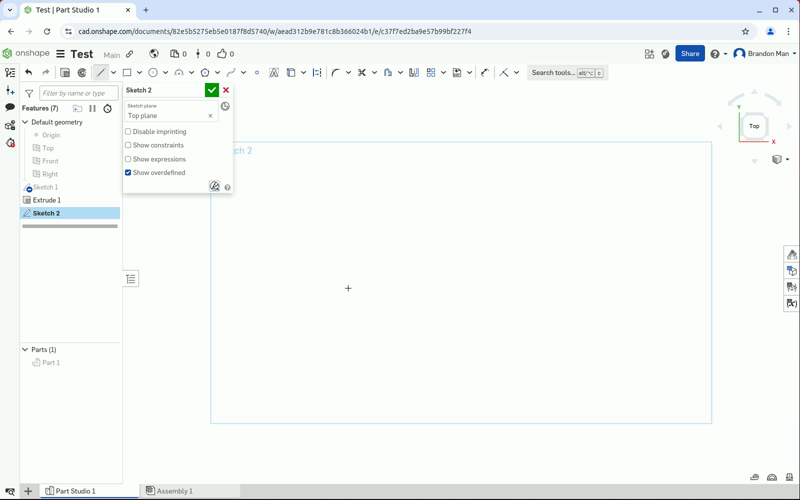
key_up(shift)
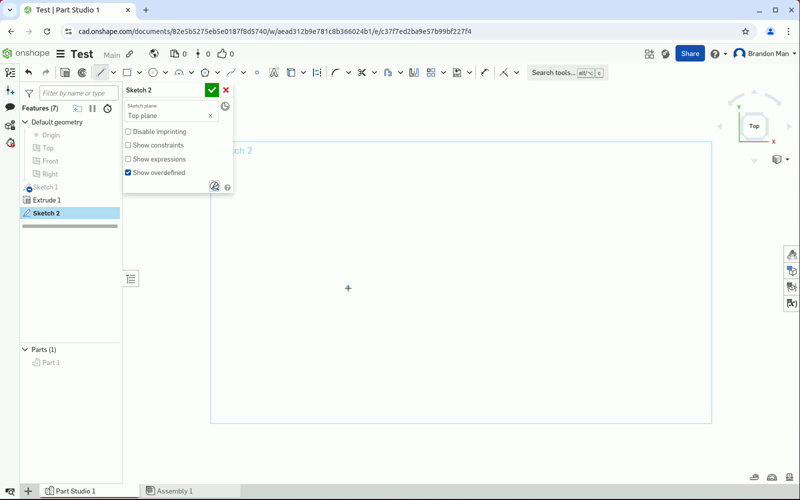
key_down(shift)
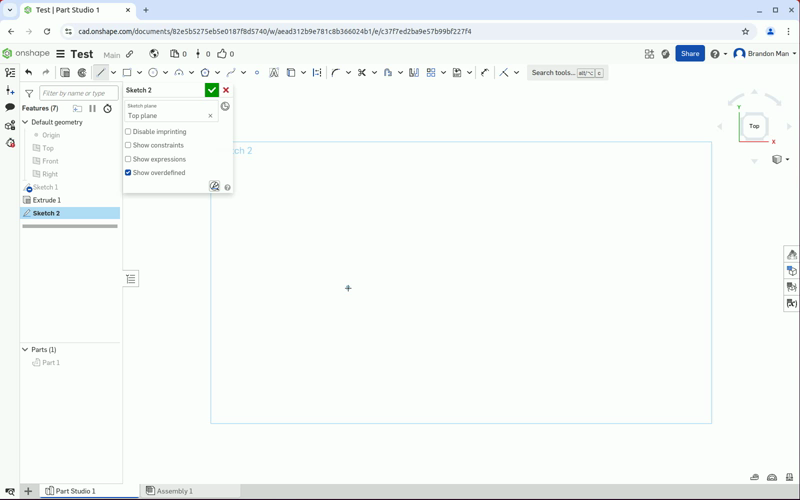
mouse_move(407, 381)
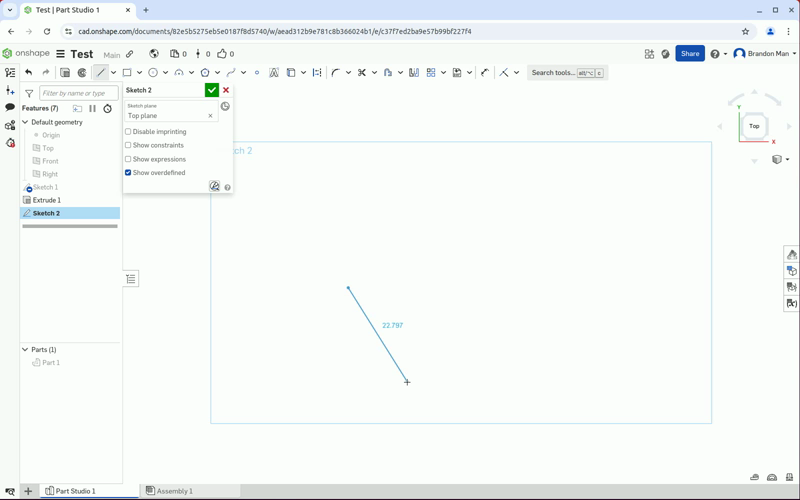
click(407, 381)
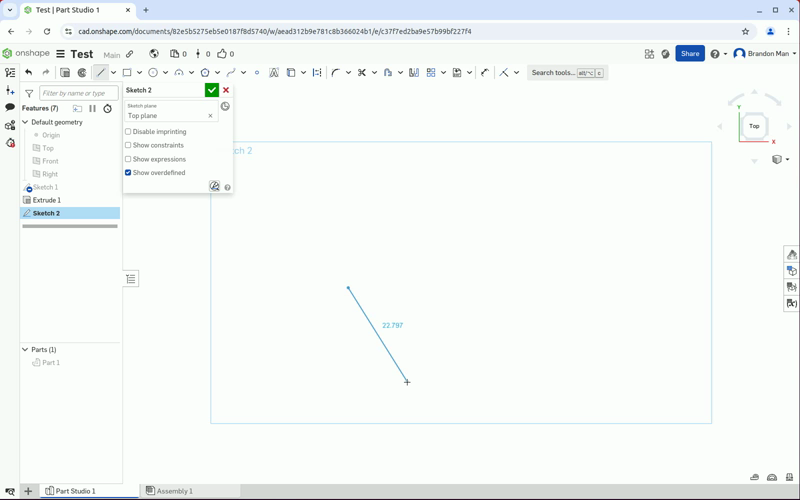
key_up(shift)
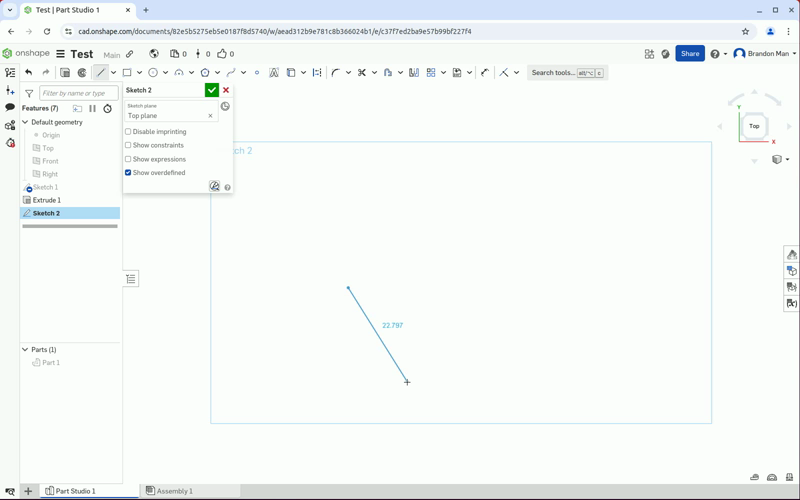
key_down(shift)
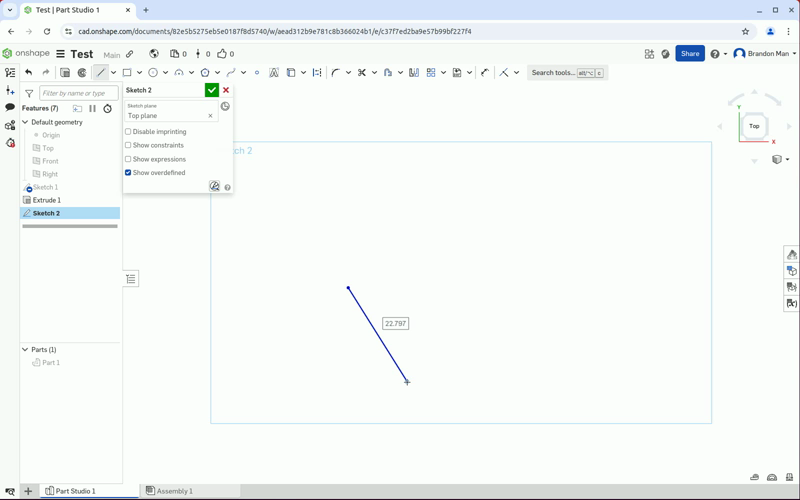
mouse_move(520, 379)
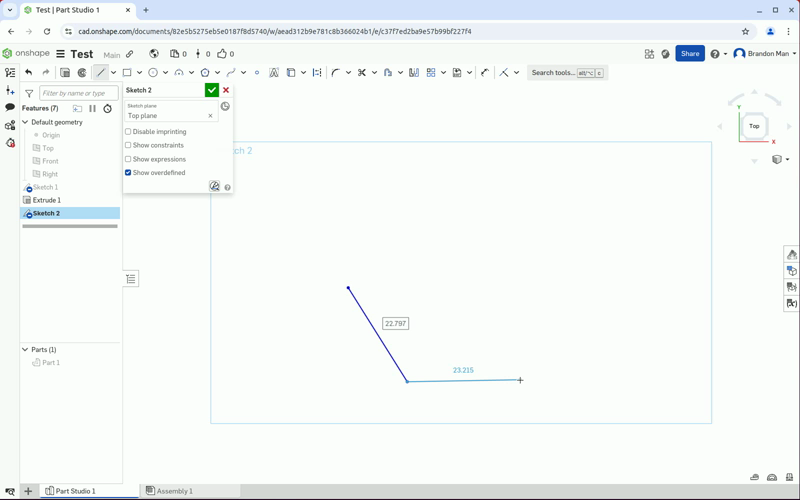
click(520, 379)
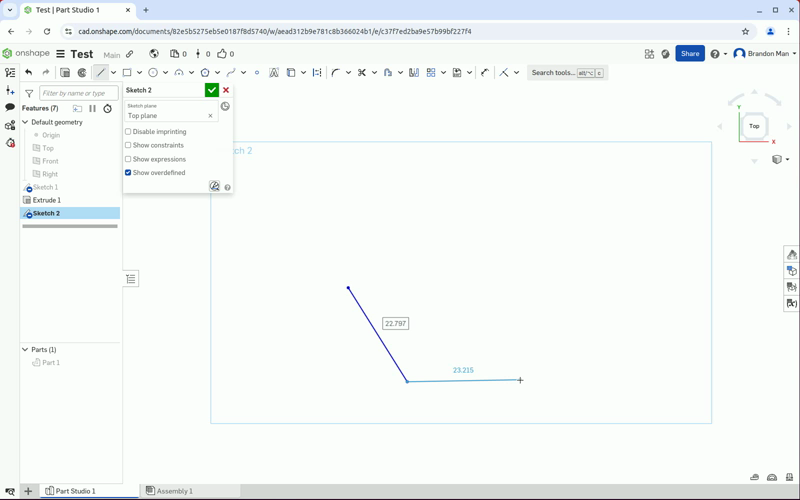
key_up(shift)
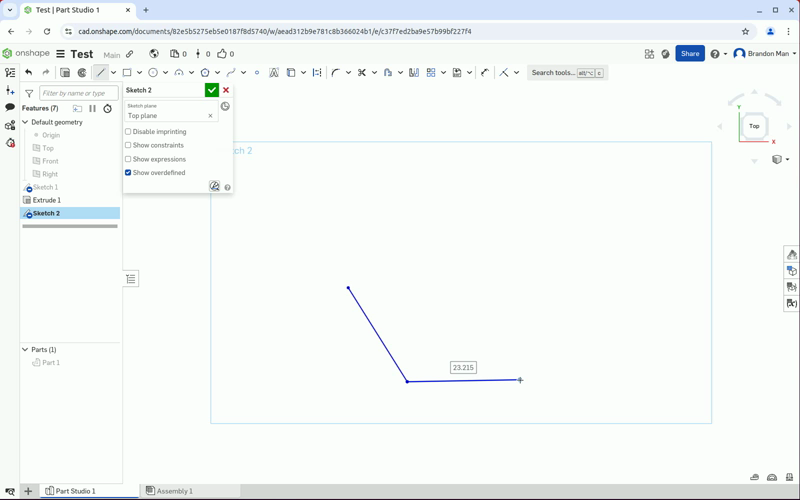
key_down(shift)
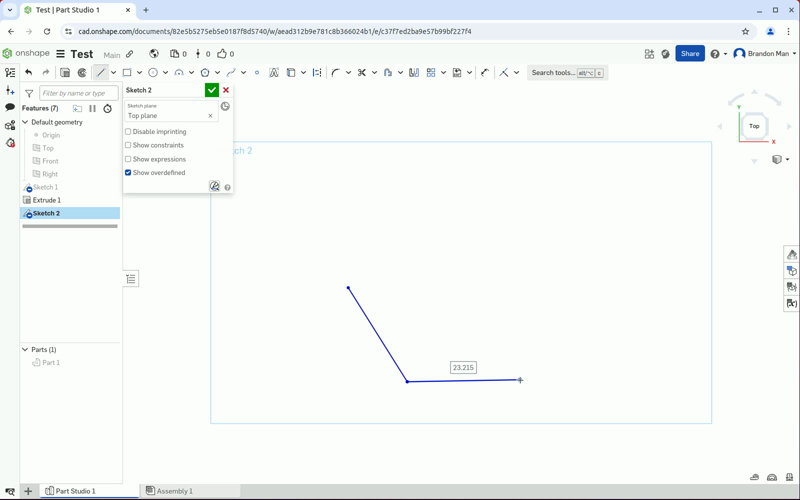
mouse_move(572, 280)
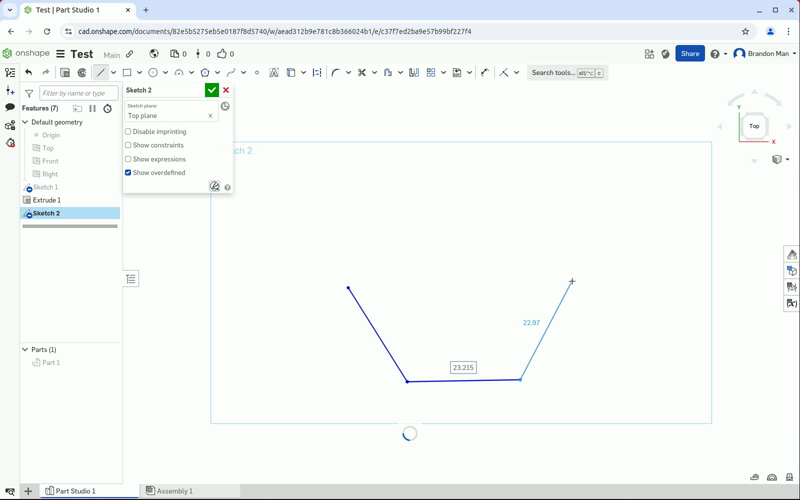
click(572, 280)
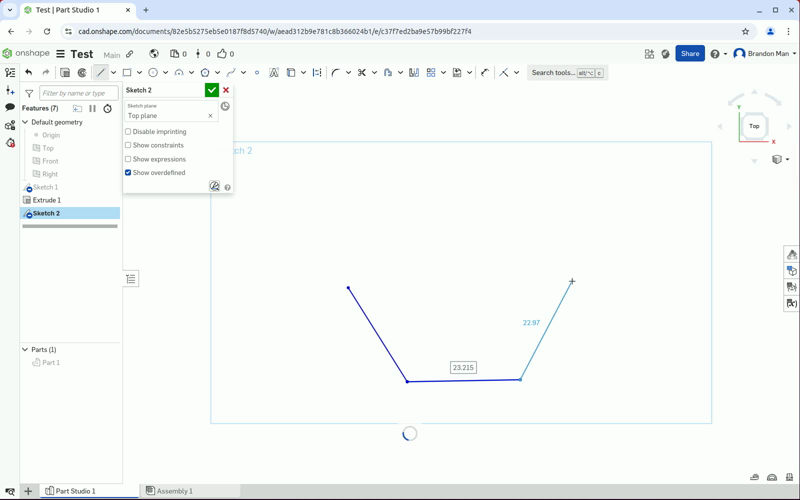
key_up(shift)
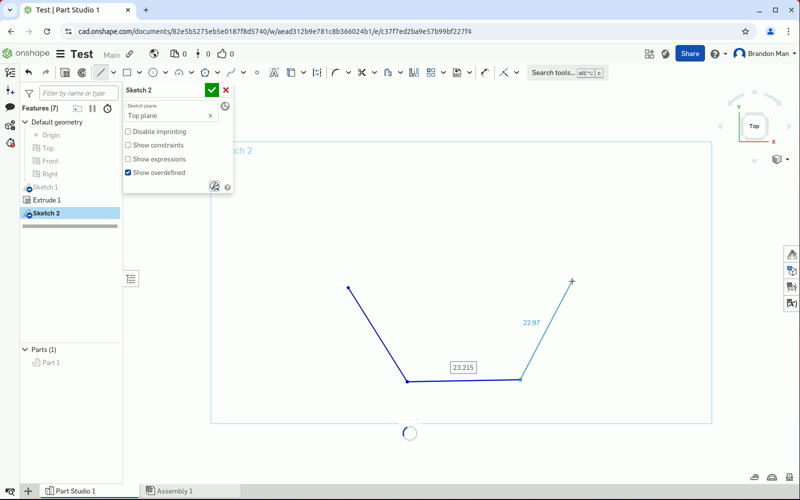
key_down(shift)
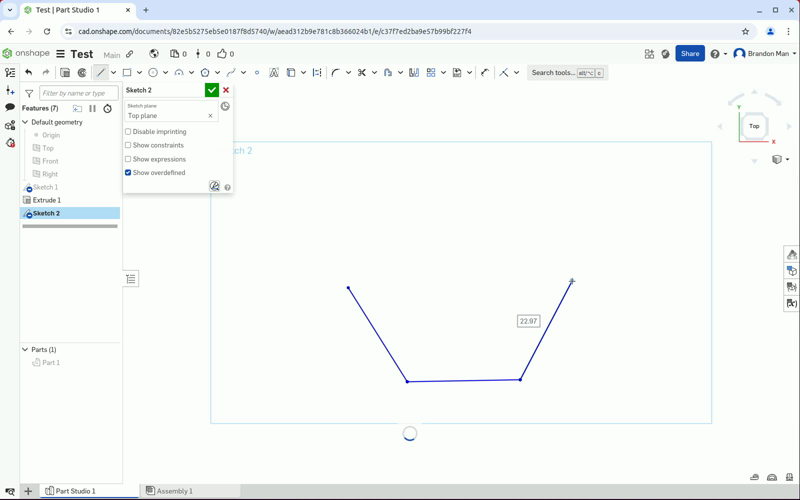
mouse_move(513, 183)
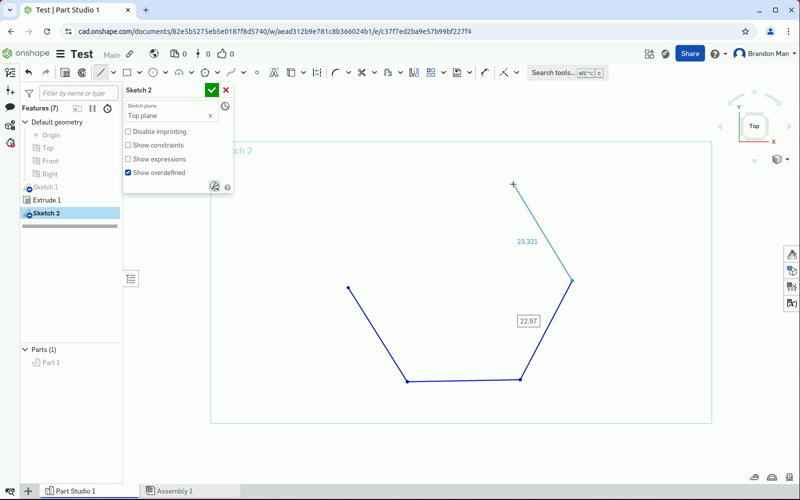
click(513, 183)
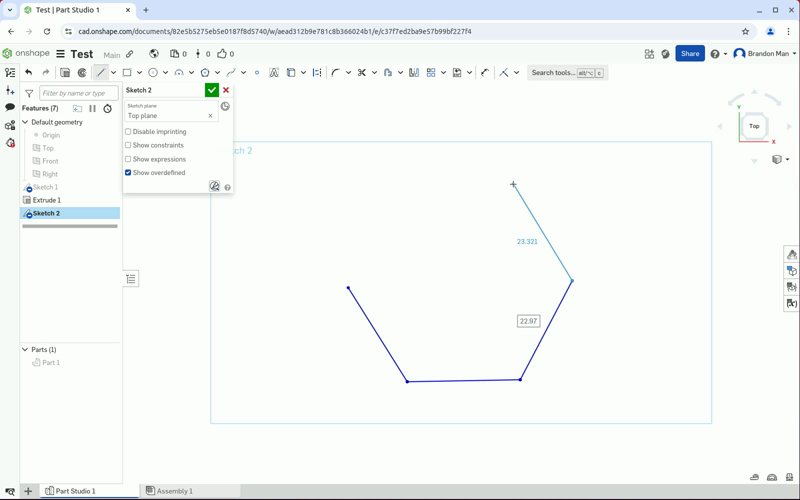
key_up(shift)
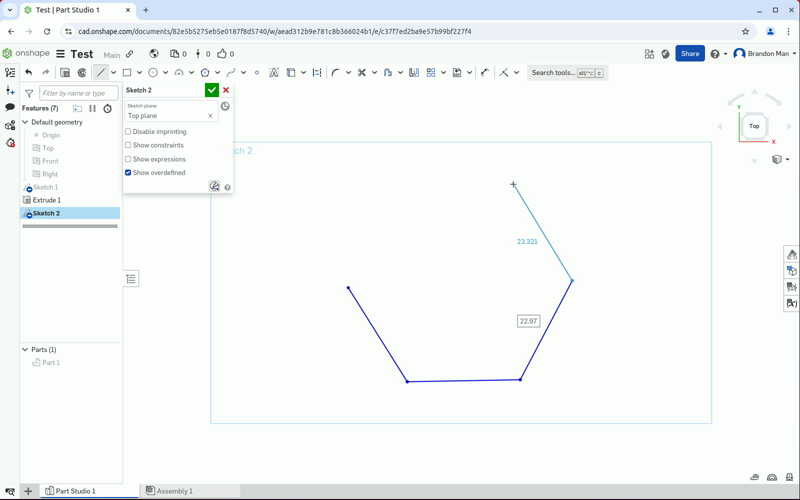
key_down(shift)
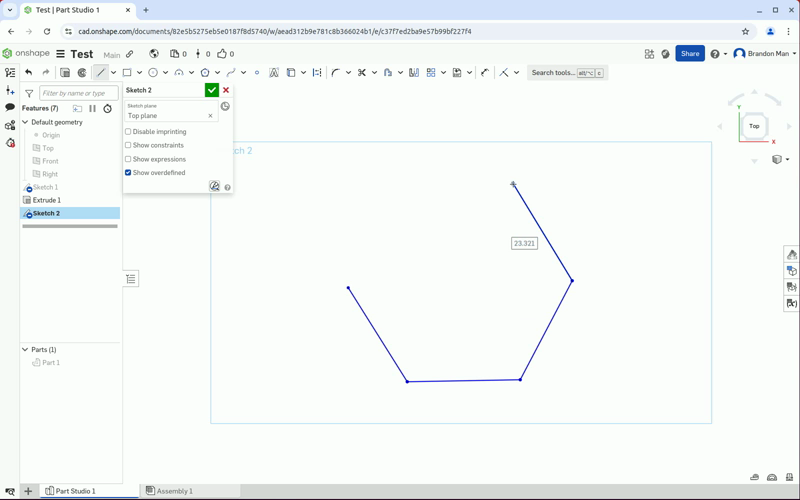
mouse_move(400, 188)
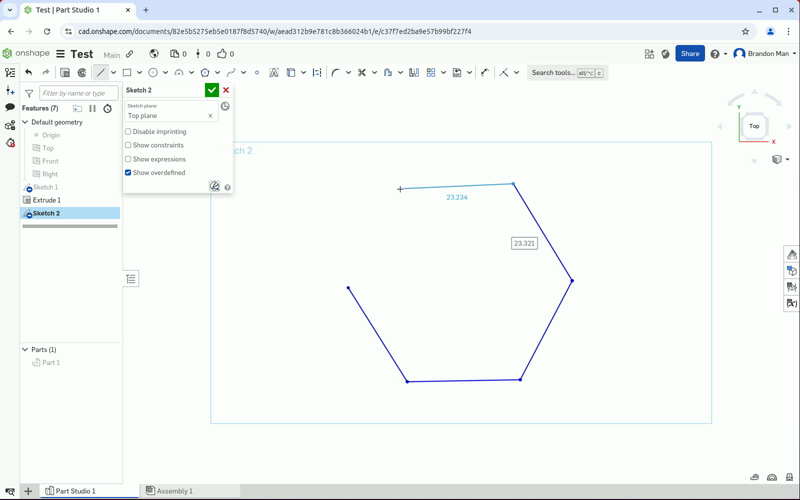
click(400, 188)
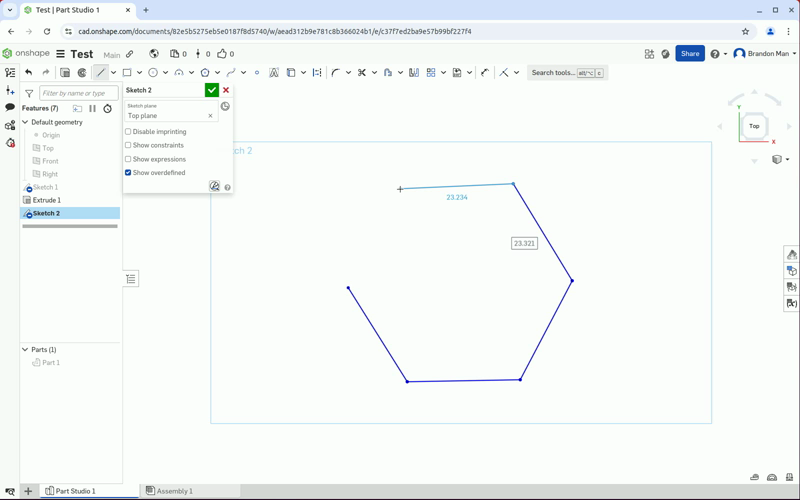
key_up(shift)
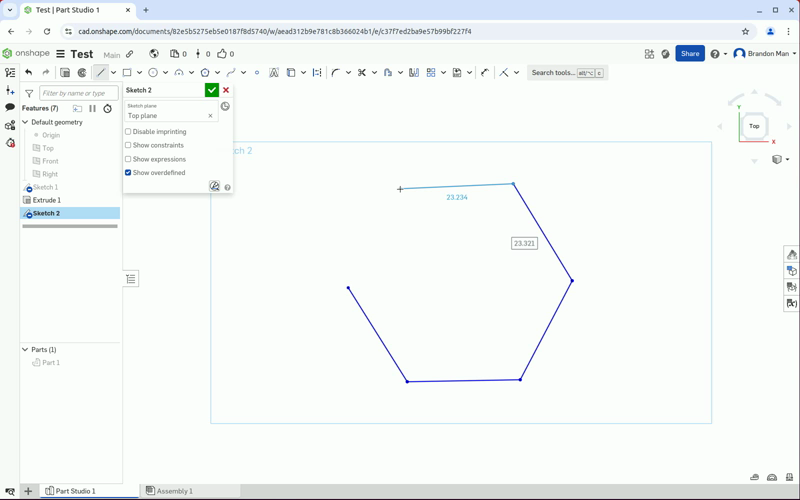
key_down(shift)
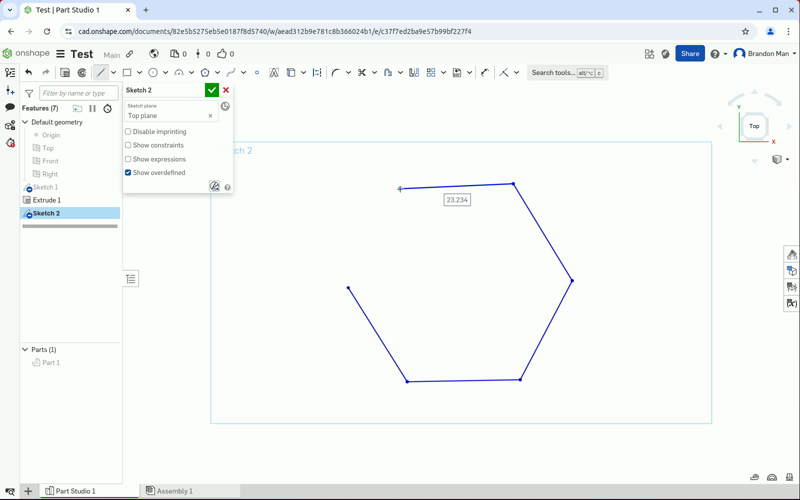
mouse_move(348, 287)
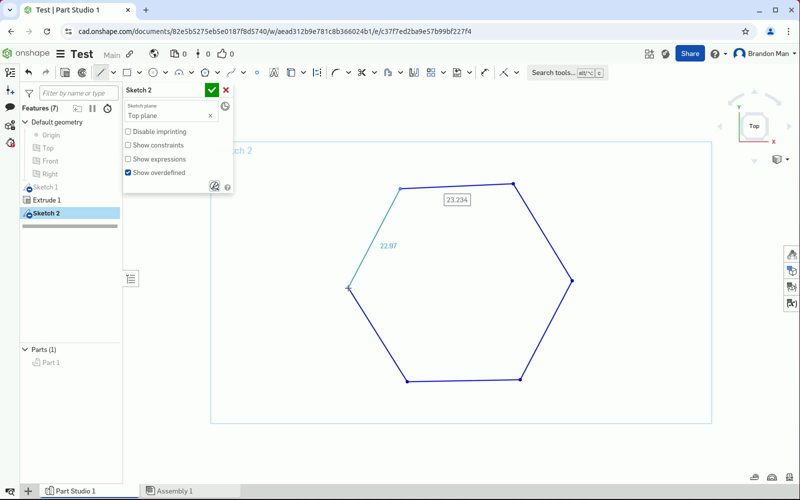
key_up(shift)
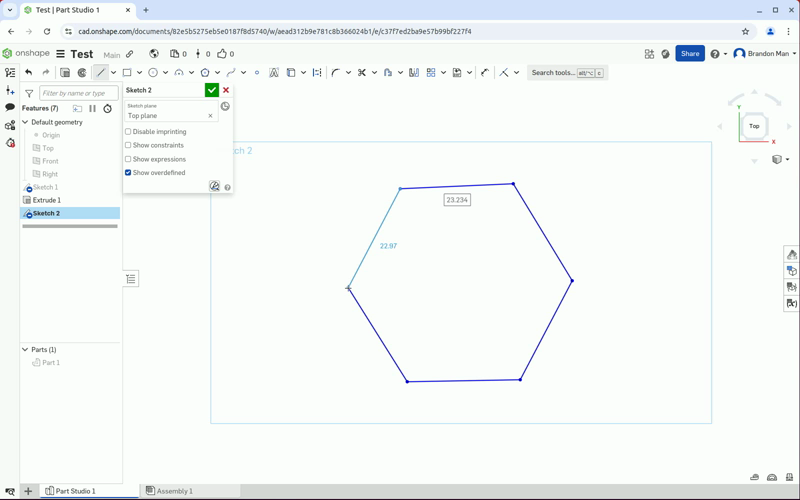
click(348, 287)
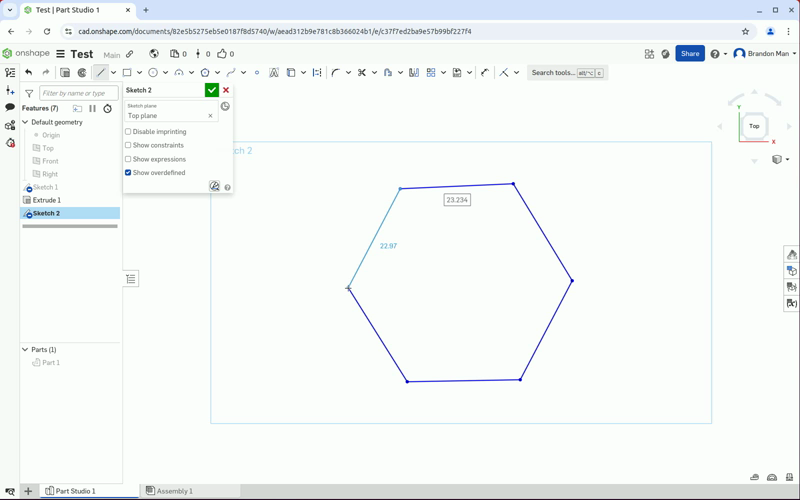
key(esc)
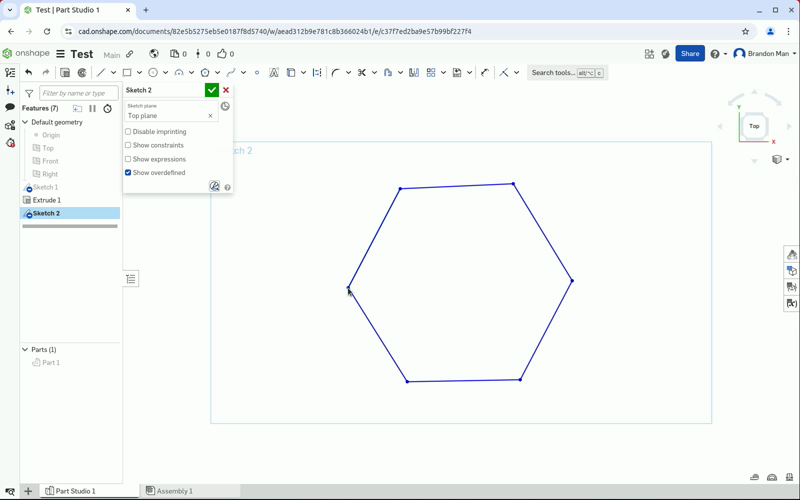
key(l)
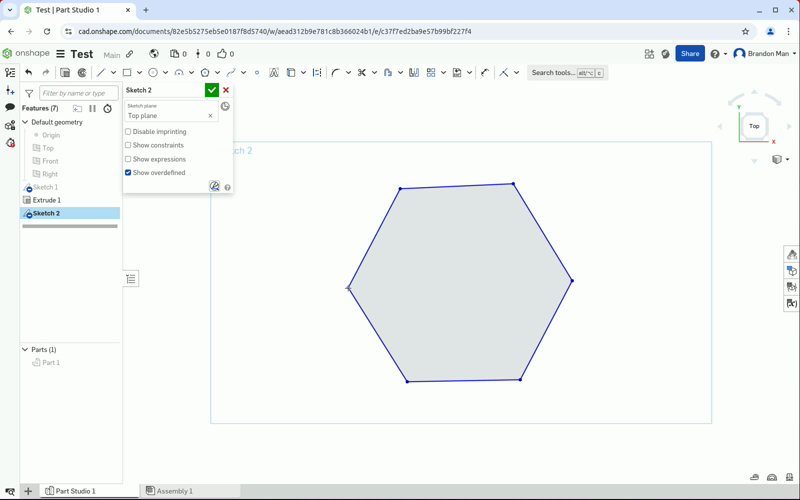
key_down(shift)
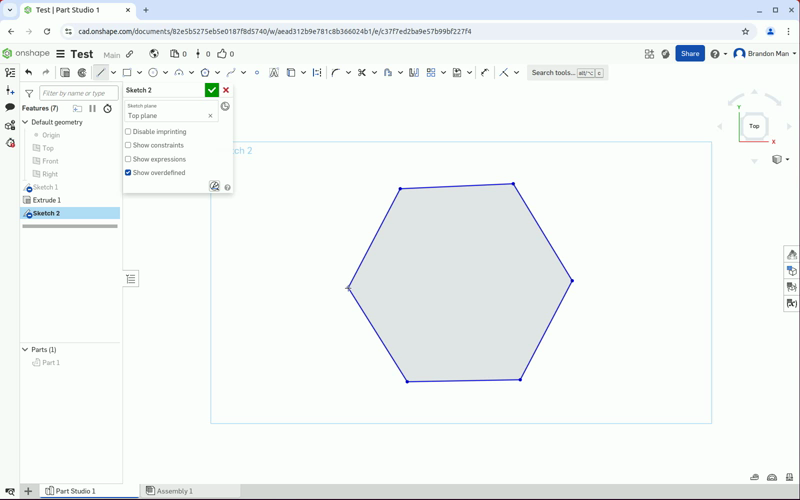
mouse_move(359, 287)
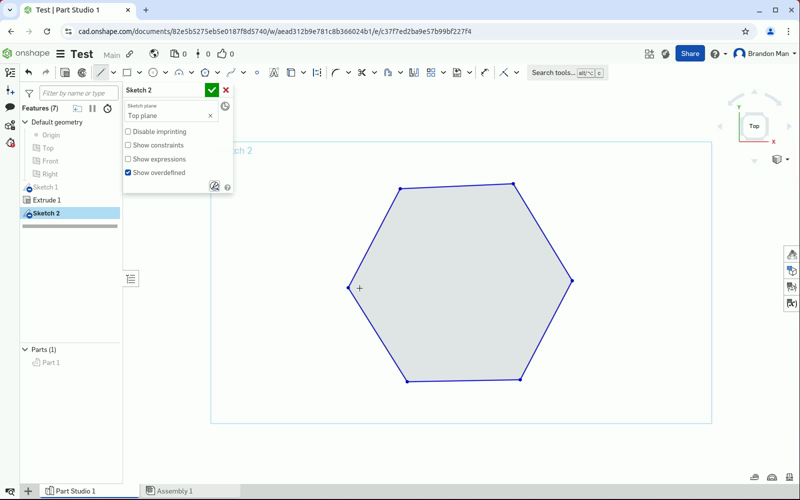
click(359, 287)
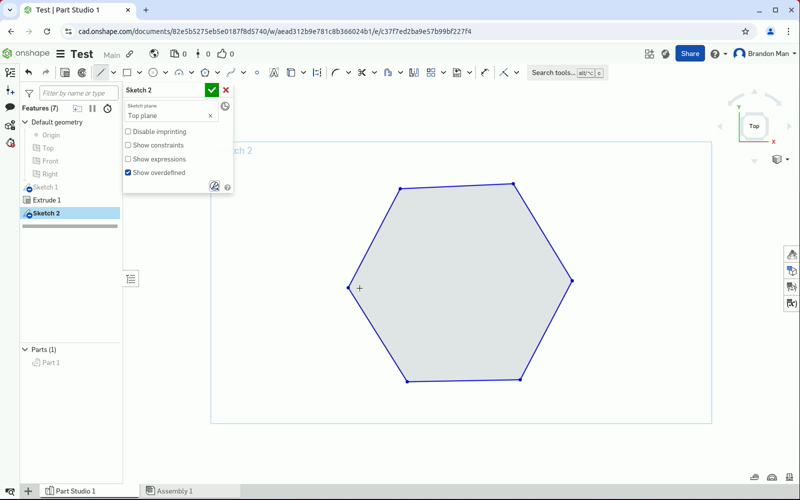
key_up(shift)
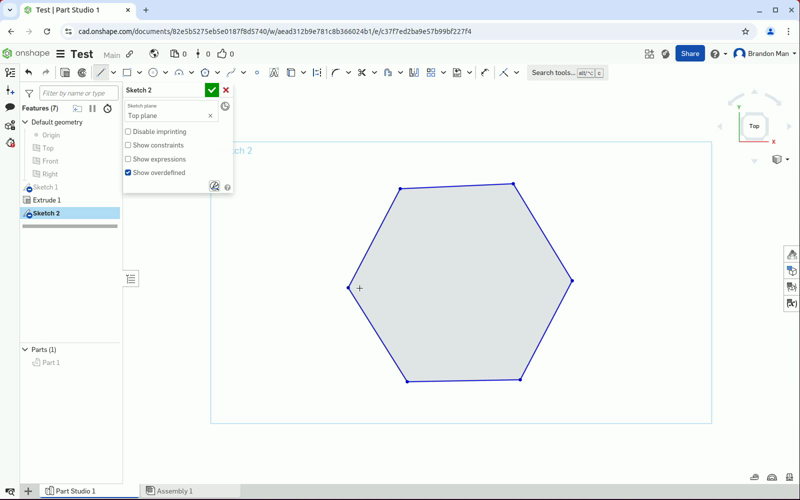
key_down(shift)
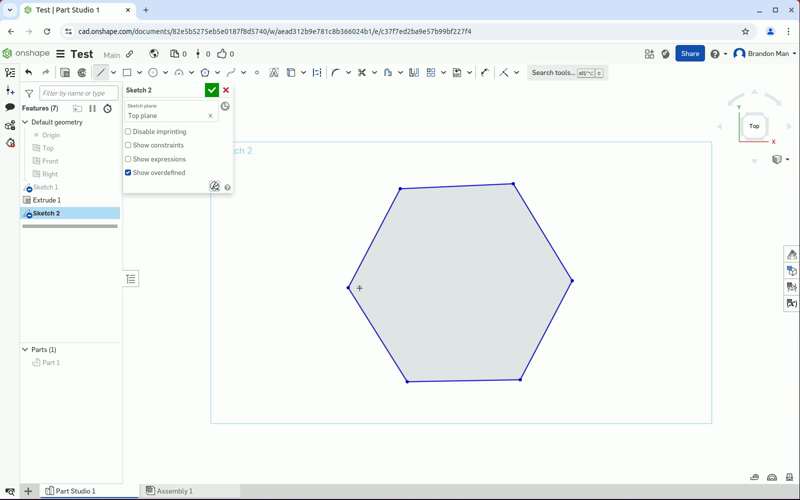
mouse_move(414, 372)
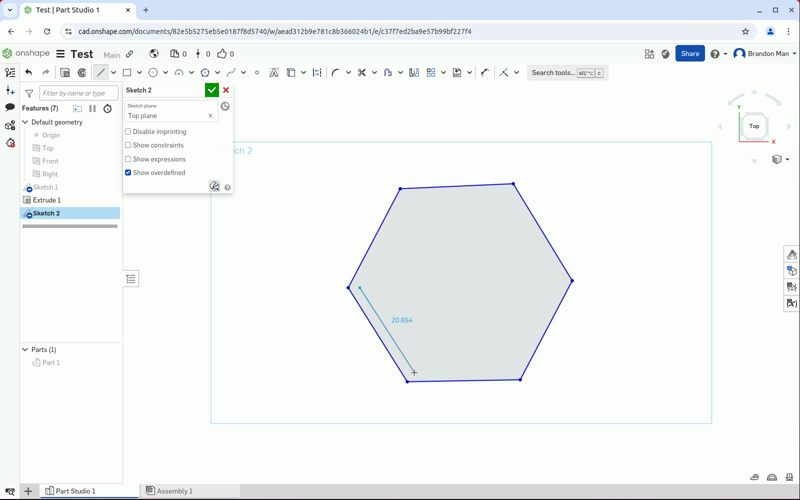
click(414, 372)
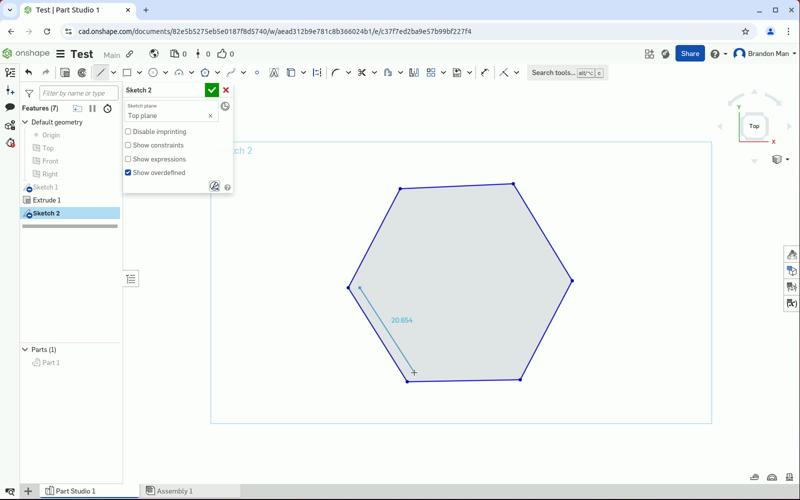
key_up(shift)
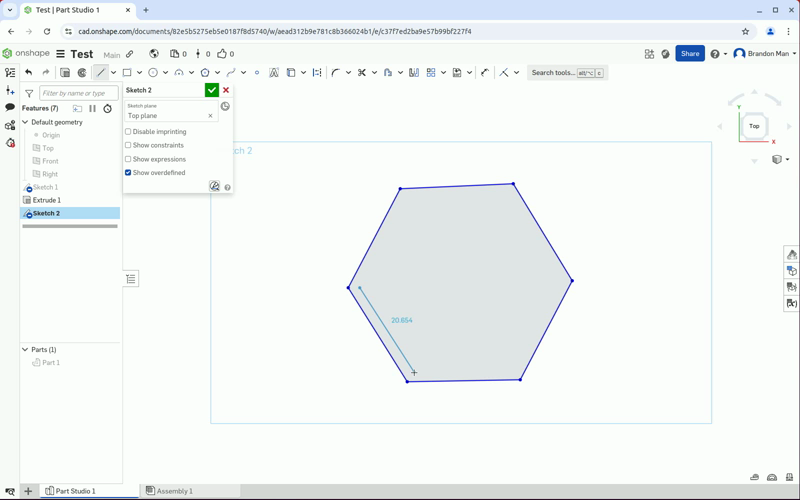
key_down(shift)
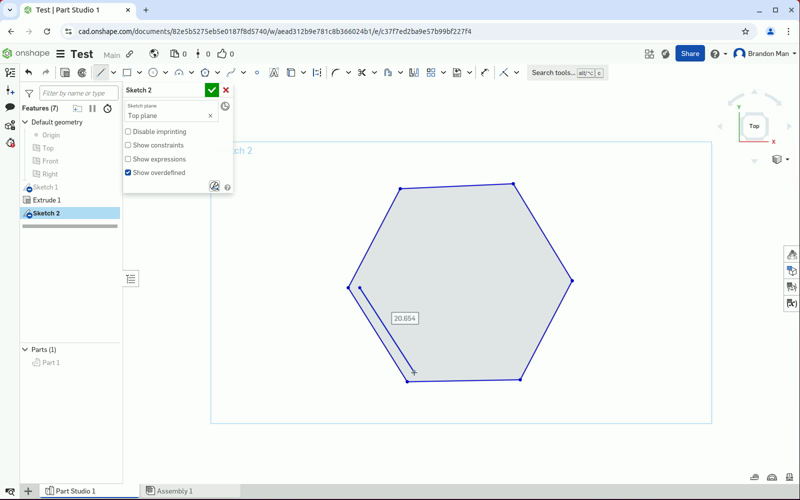
mouse_move(513, 367)
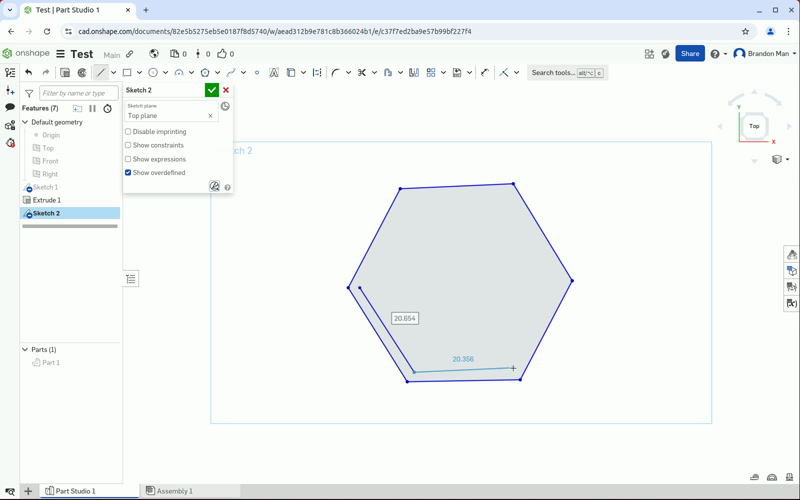
click(513, 367)
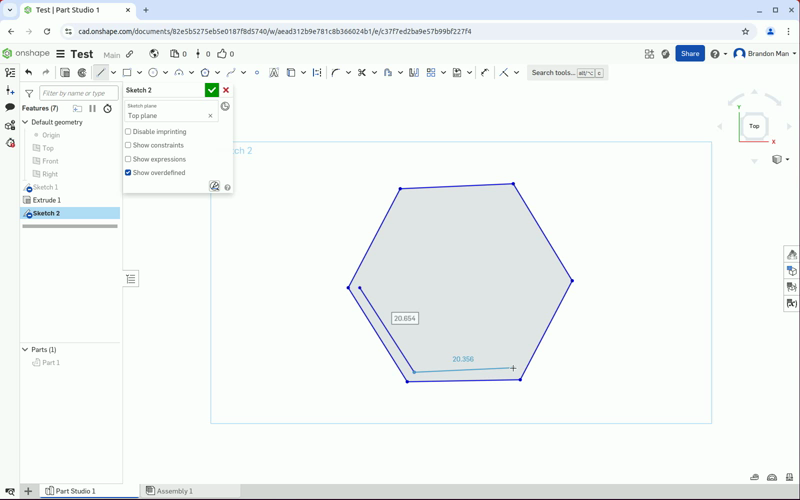
key_up(shift)
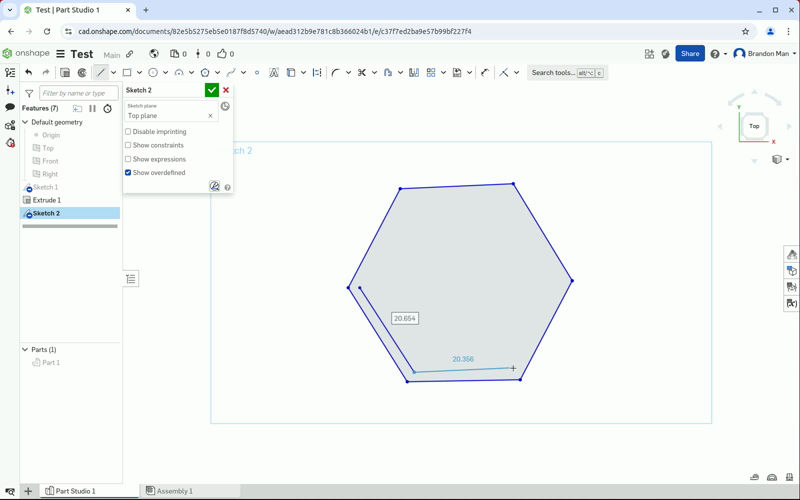
key_down(shift)
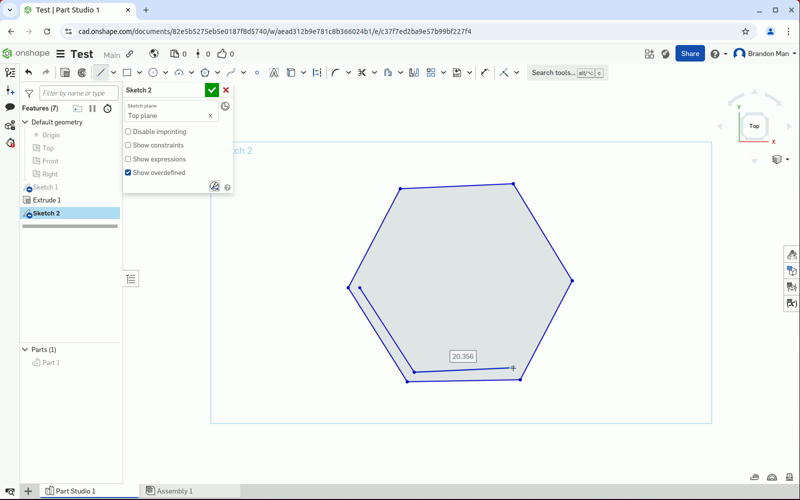
mouse_move(560, 280)
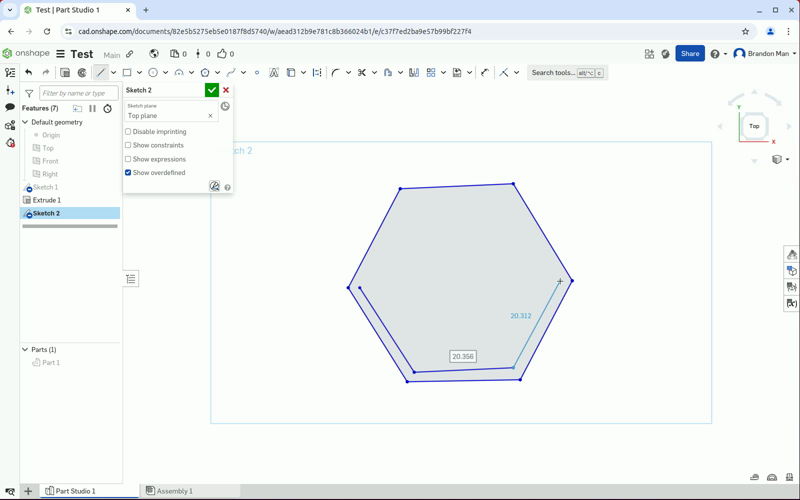
click(560, 280)
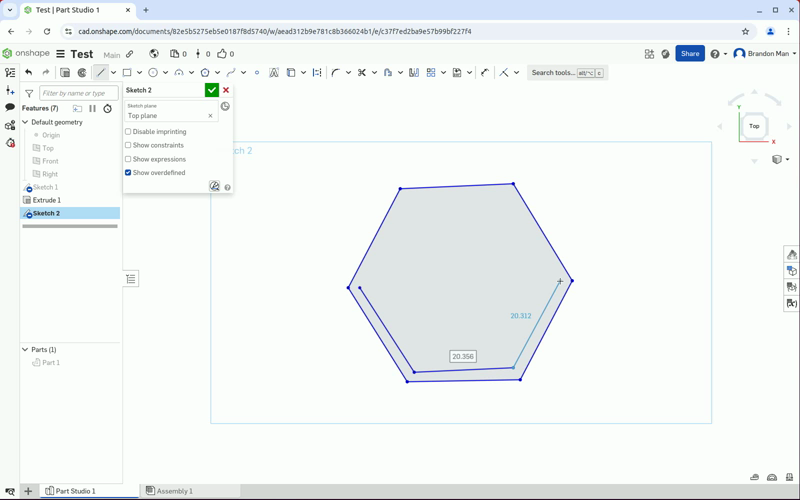
key_up(shift)
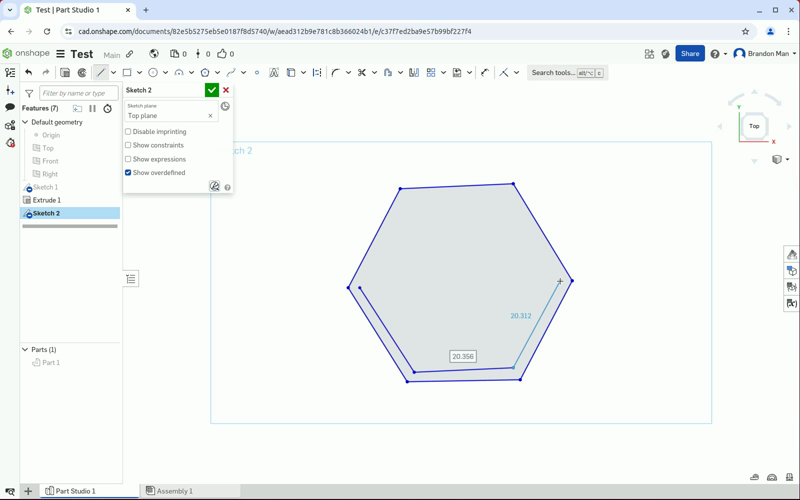
key_down(shift)
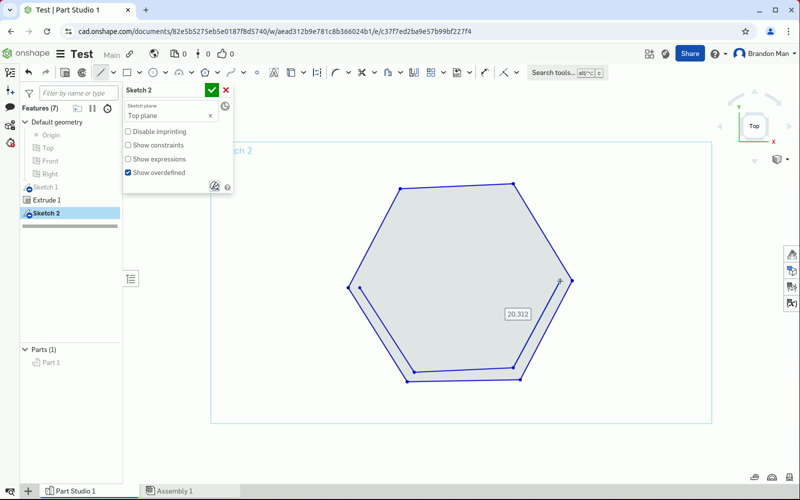
mouse_move(506, 195)
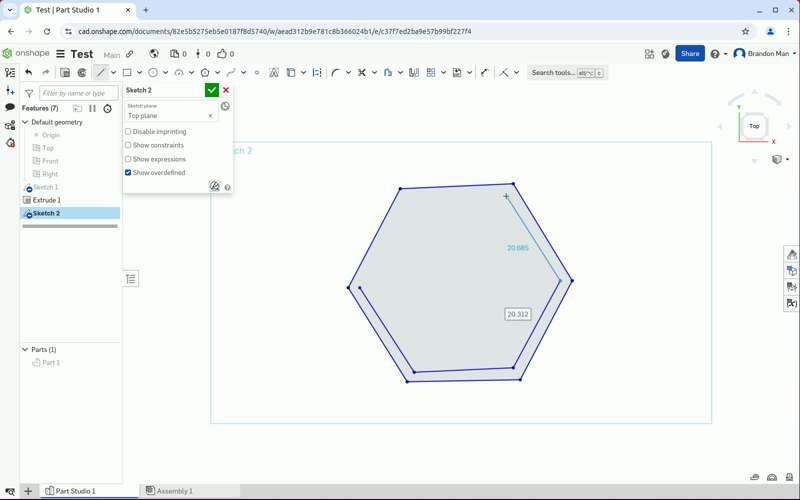
click(506, 195)
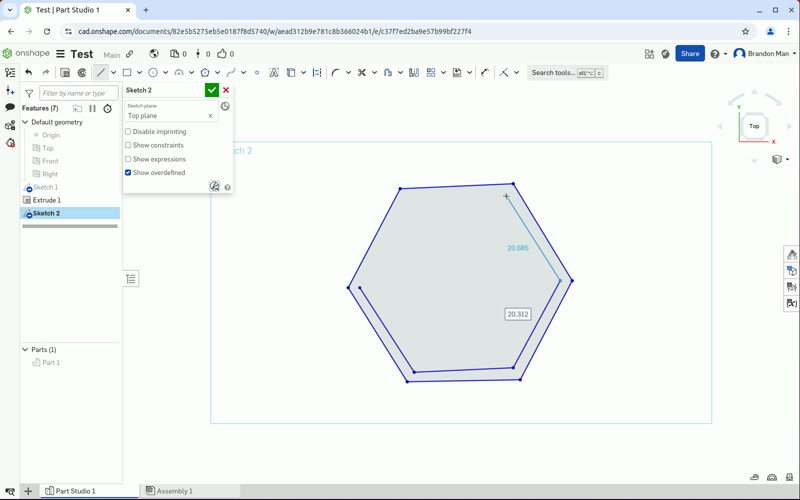
key_up(shift)
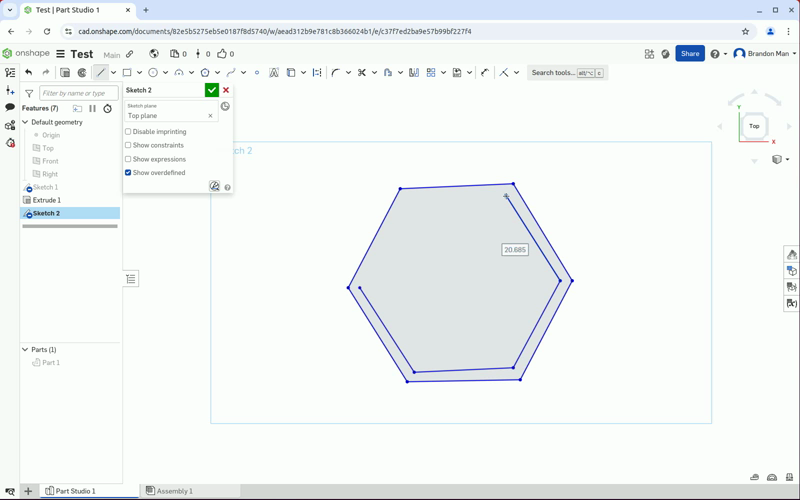
key_down(shift)
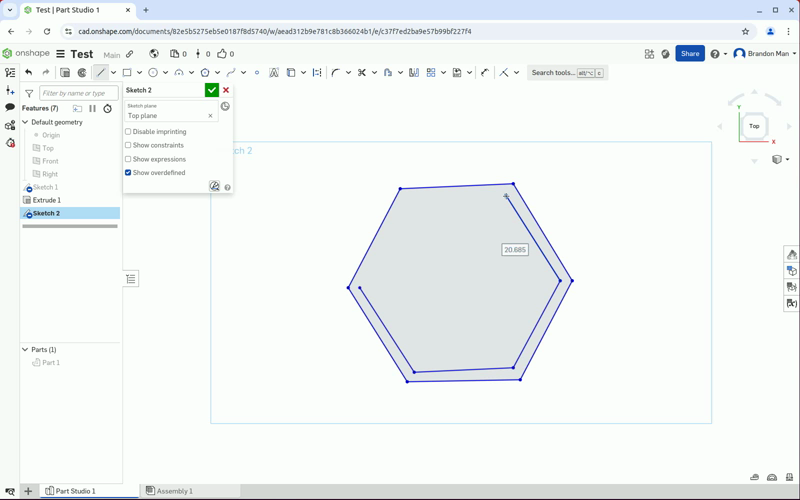
mouse_move(407, 198)
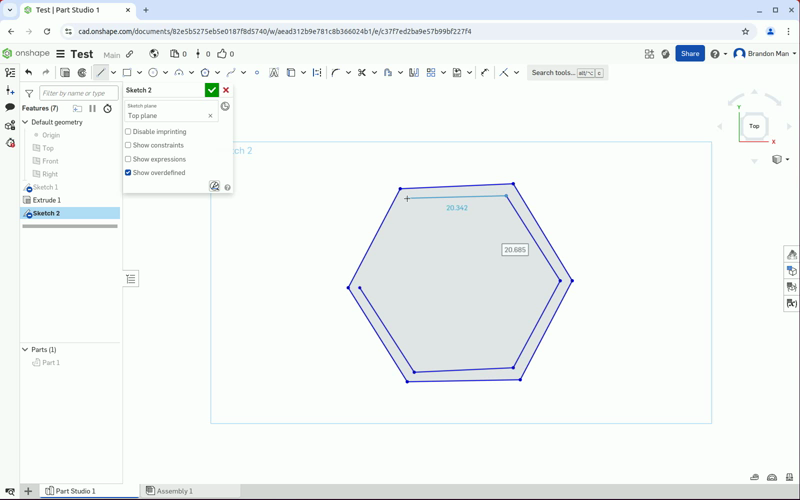
click(407, 198)
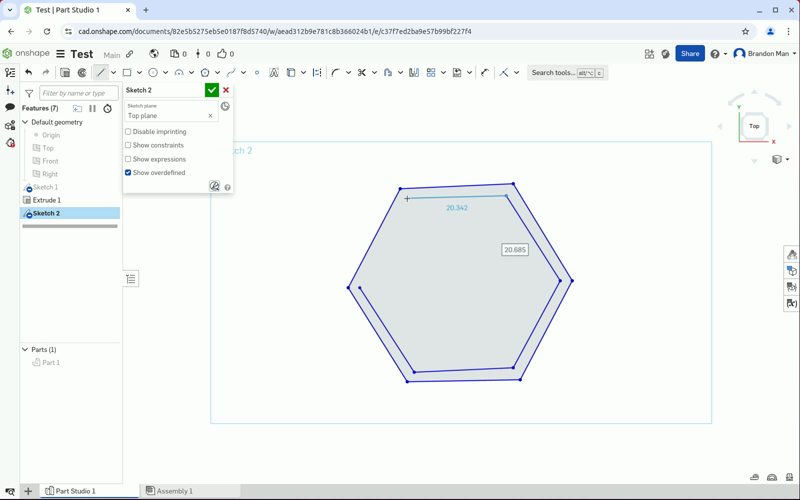
key_up(shift)
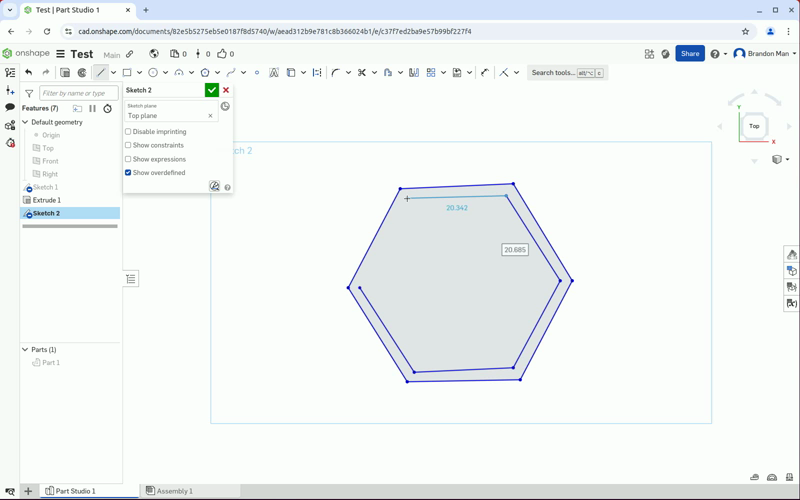
key_down(shift)
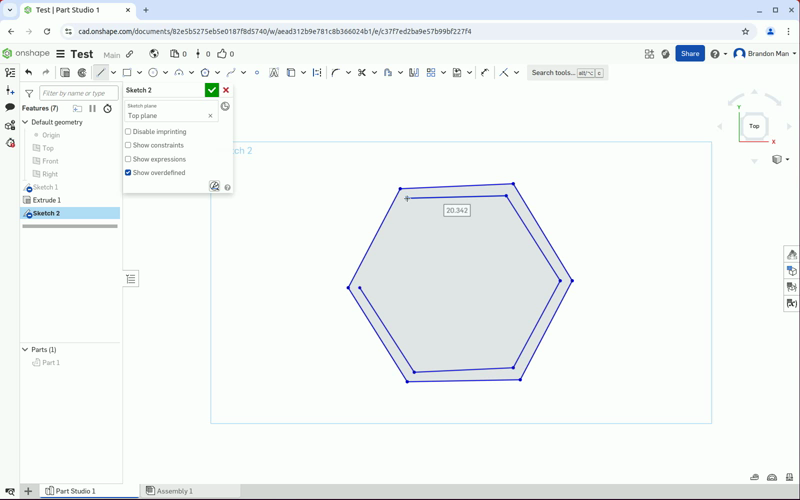
mouse_move(359, 287)
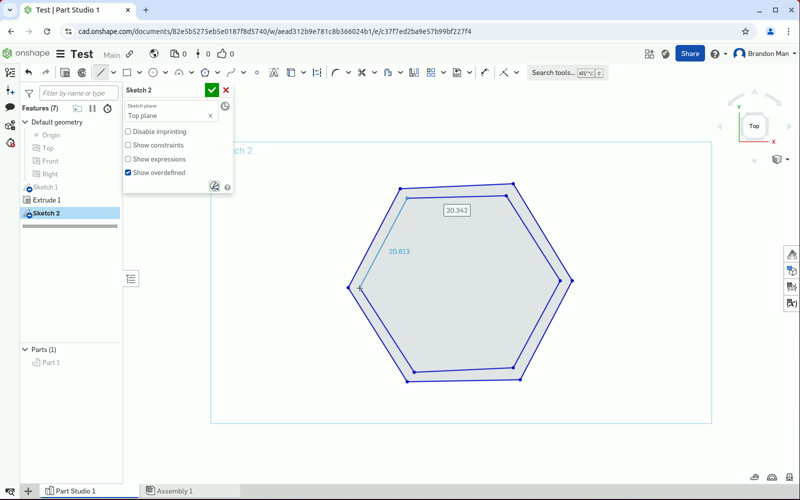
key_up(shift)
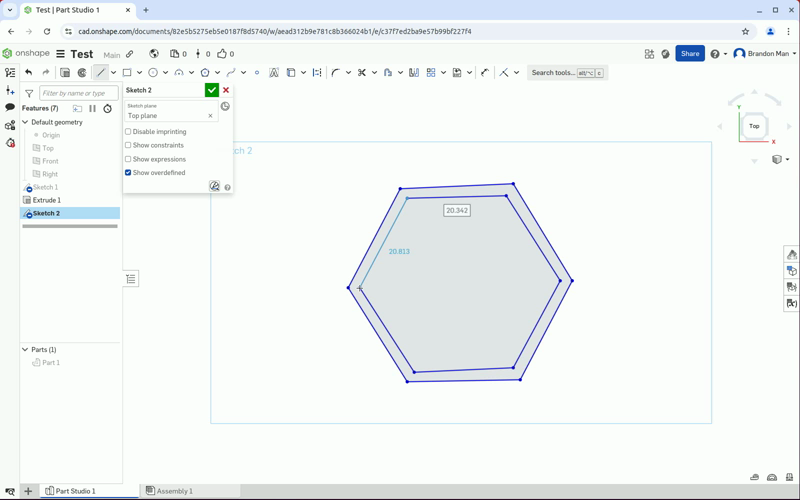
click(359, 287)
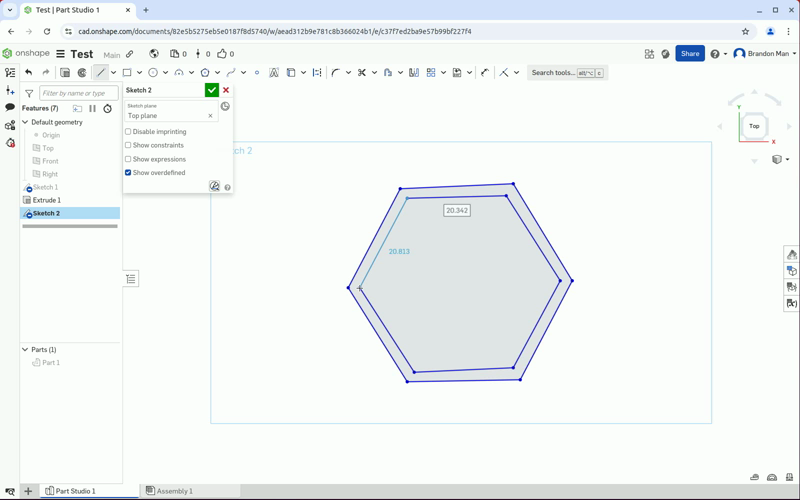
key(esc)
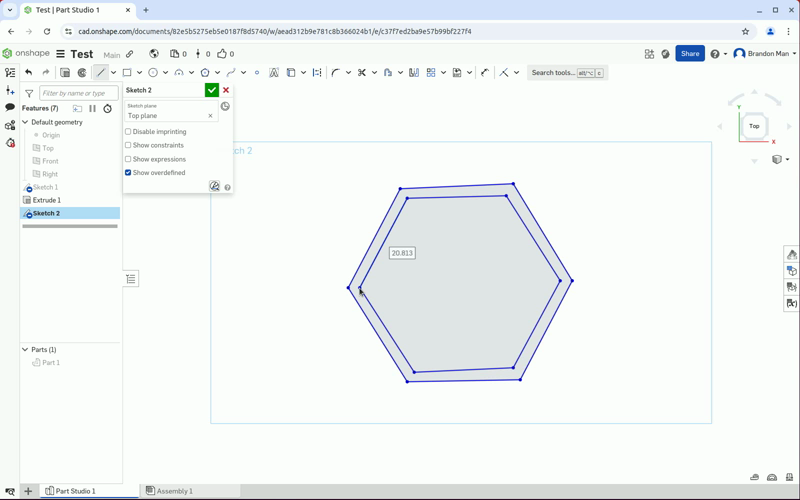
mouse_move(368, 260)
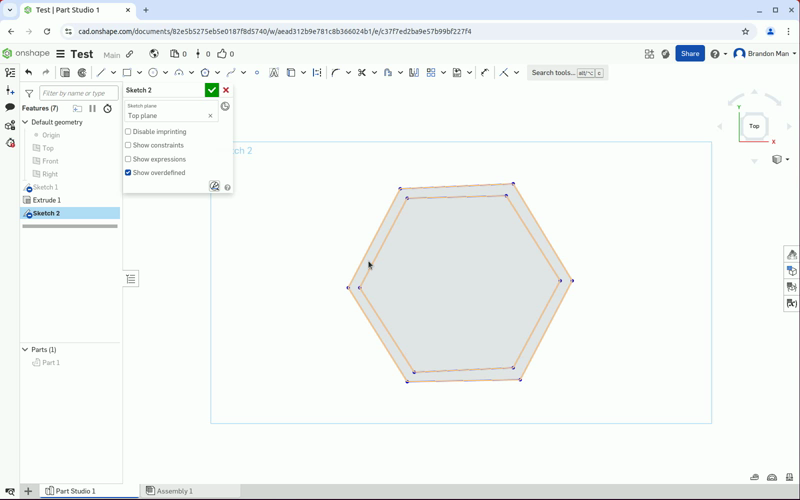
click(368, 260)
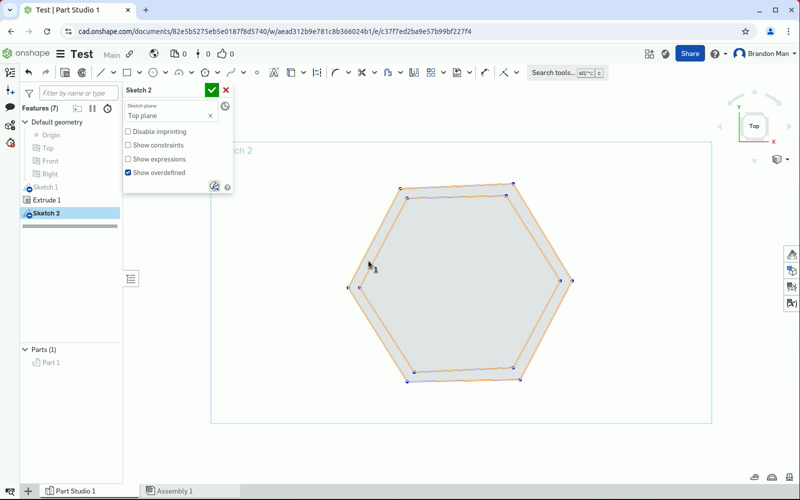
mouse_move(73, 352)
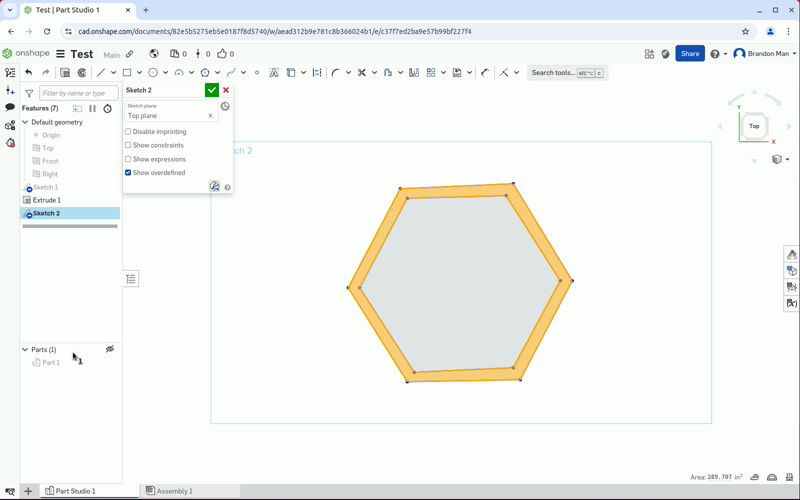
key(shift+y)
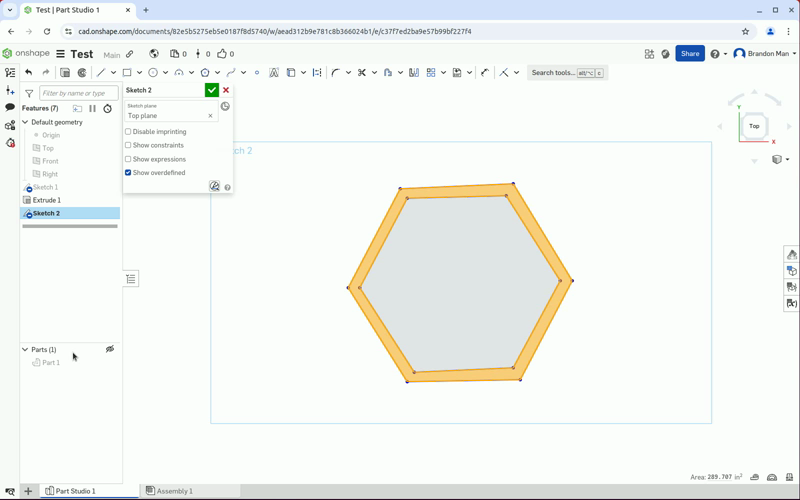
key(shift+e)
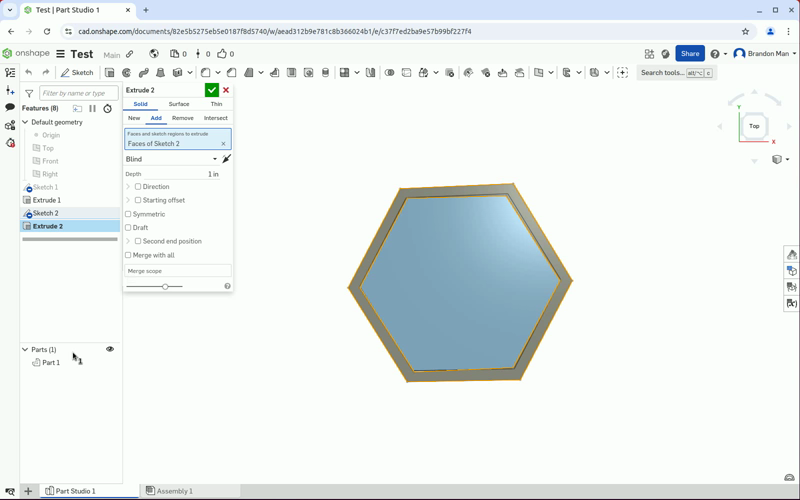
mouse_move(143, 106)
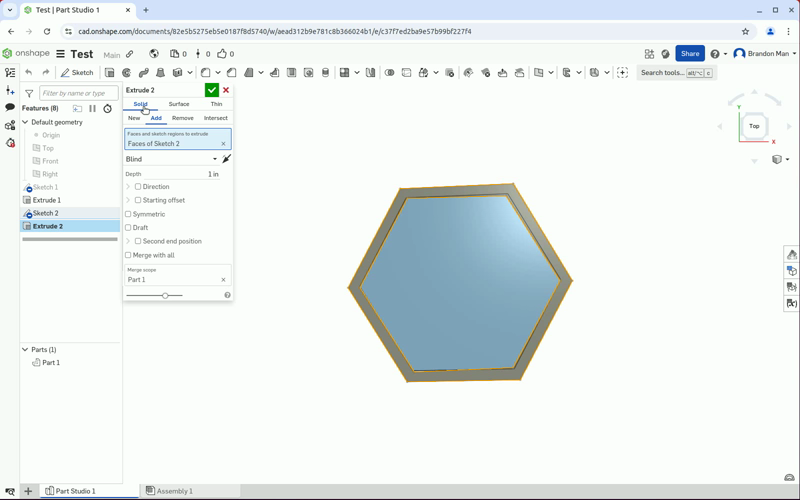
click(143, 106)
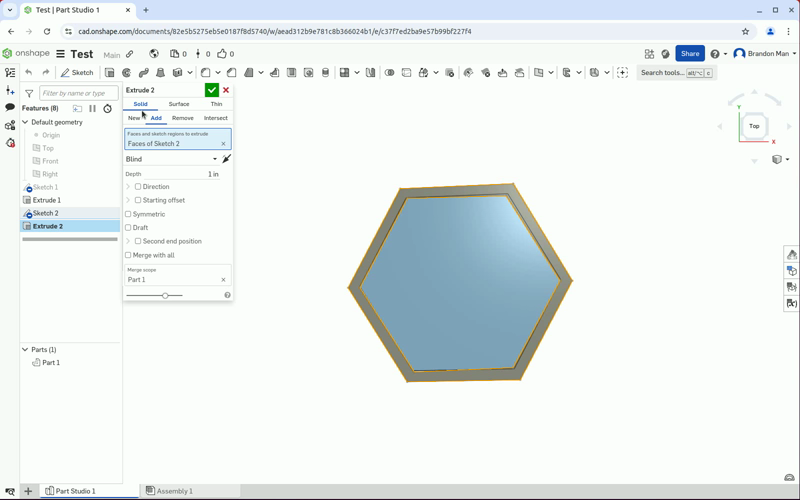
mouse_move(137, 120)
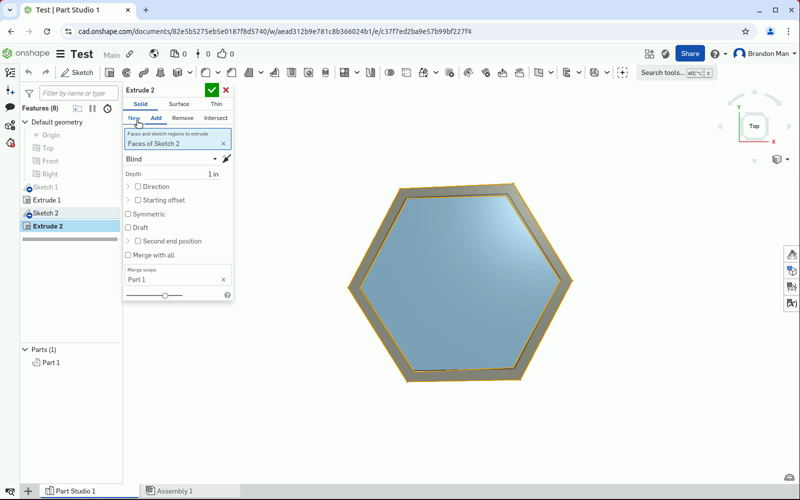
click(137, 120)
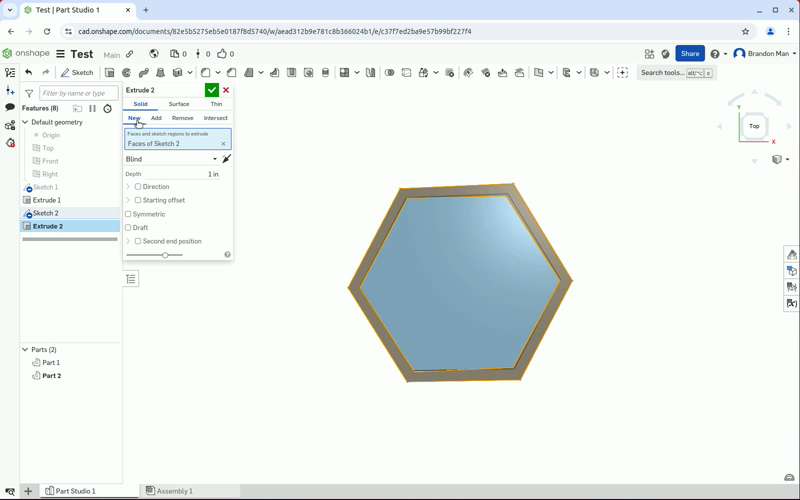
key(tab, 4)
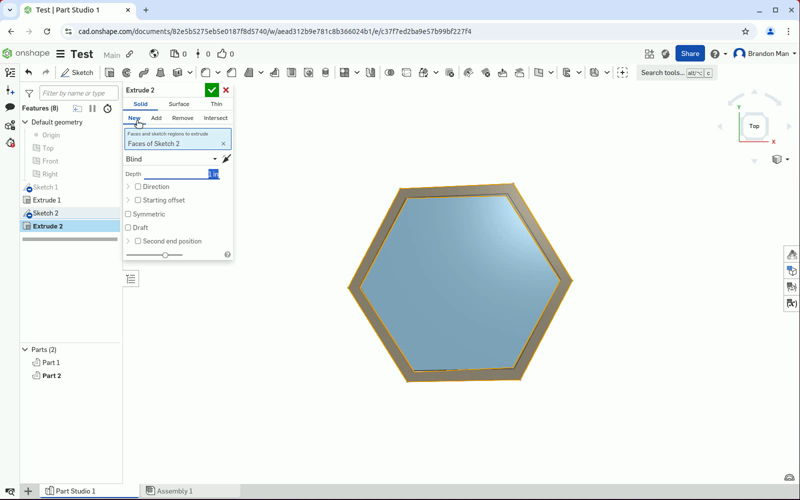
text(0.963)
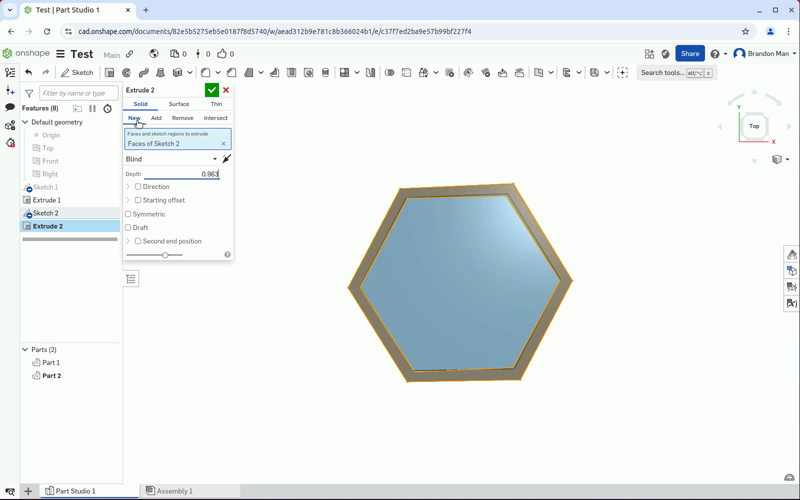
key(enter)
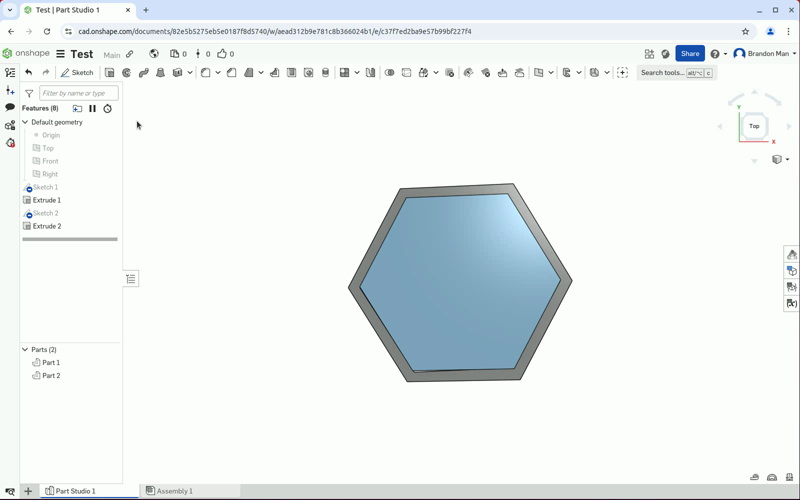
key(shift+h)
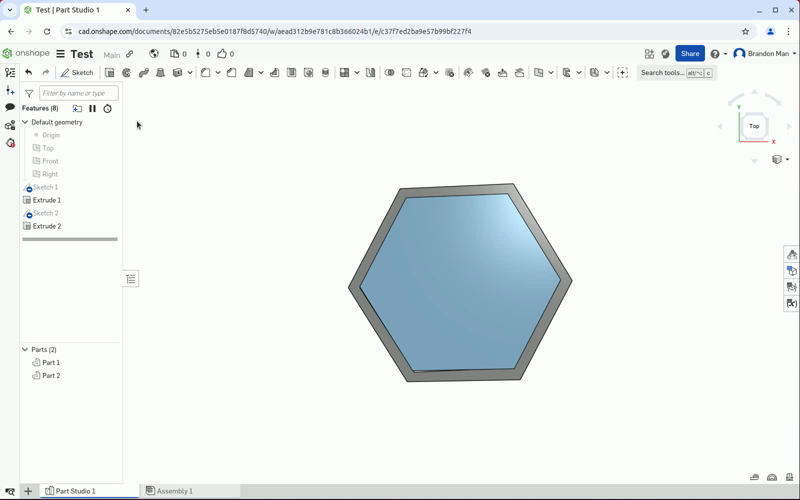
key(shift+h)
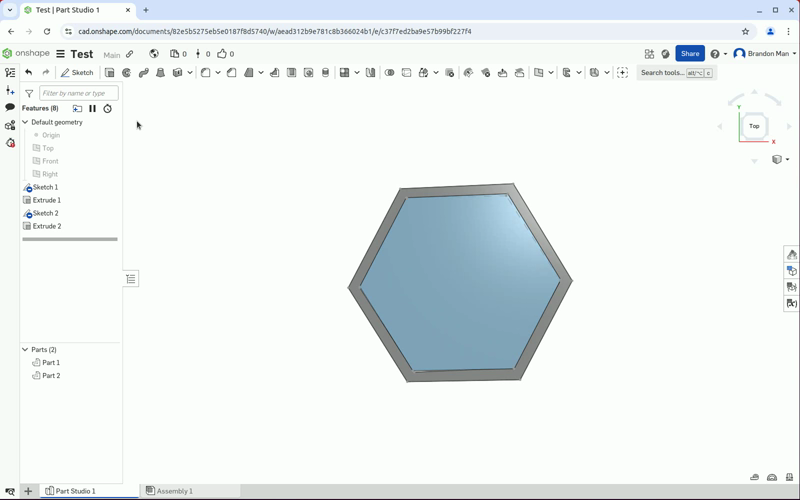
key(shift+7)
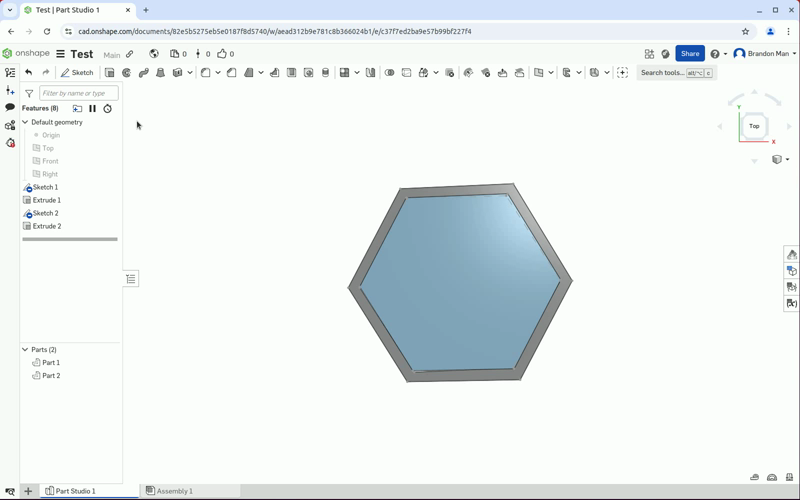
key(up, 3)
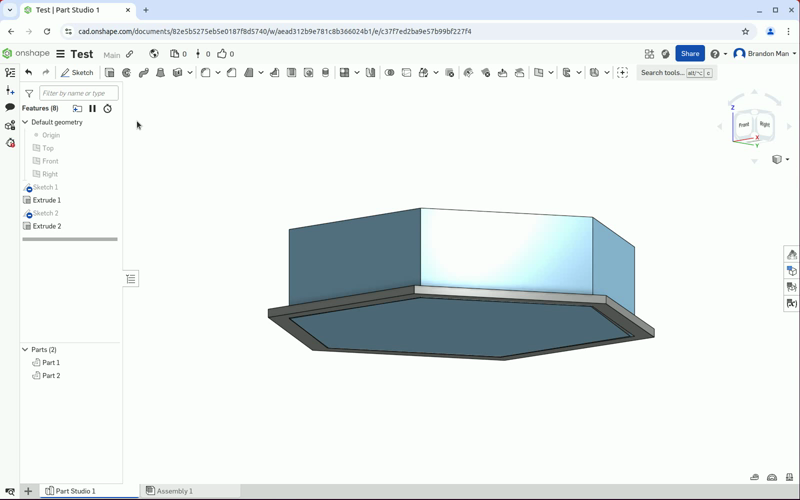
key(left, 3)
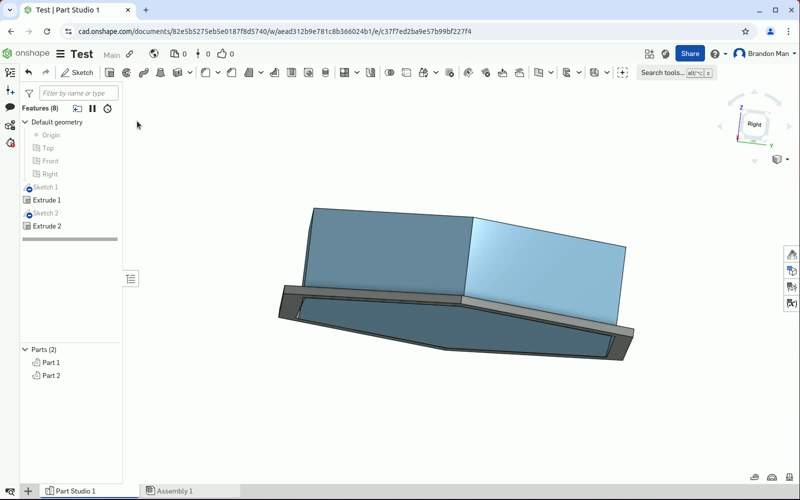
key(right, 3)
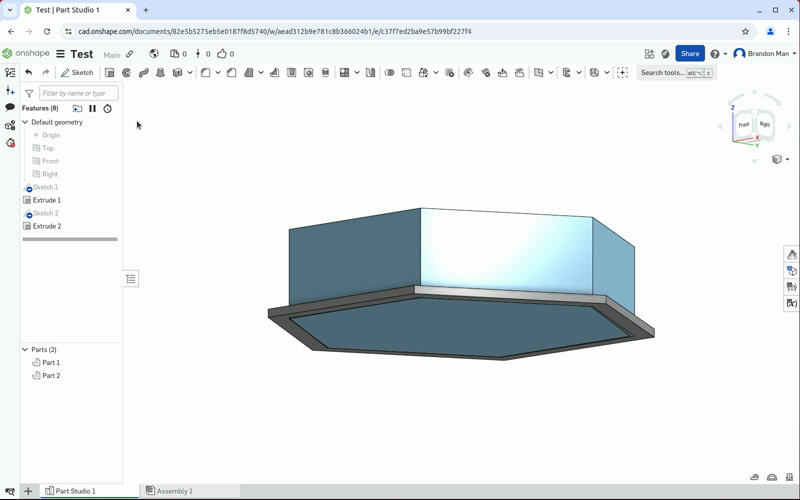
key(down, 3)
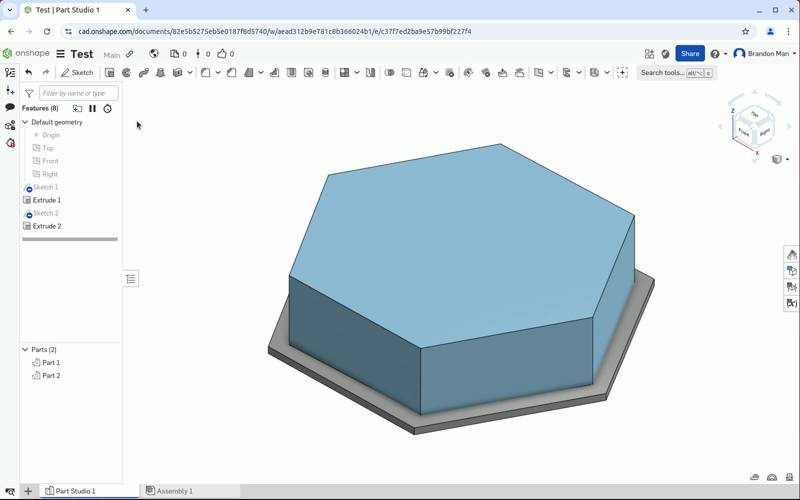
mouse_move(73, 189)
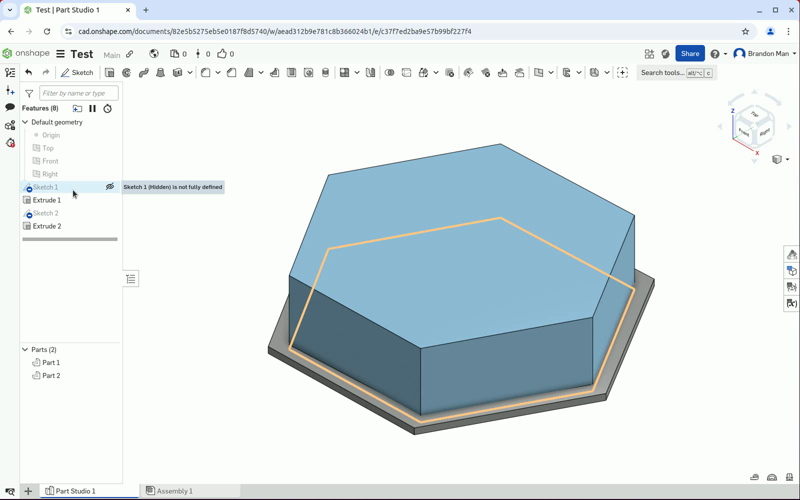
click(73, 189)